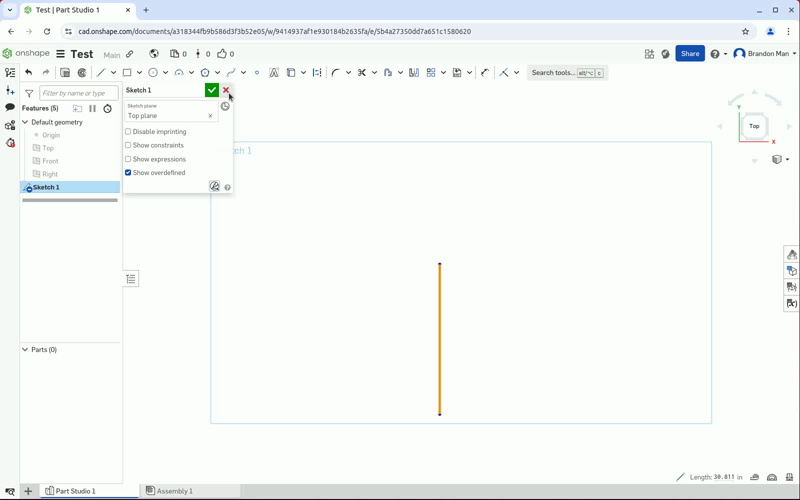
key(shift+h)
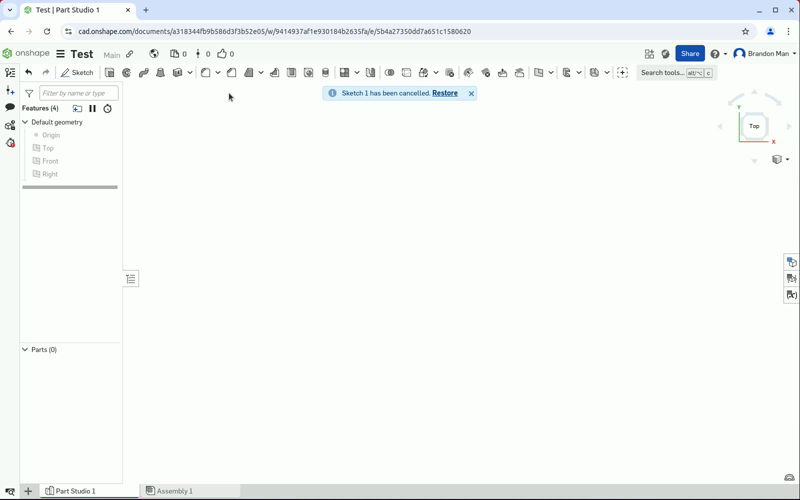
mouse_move(73, 352)
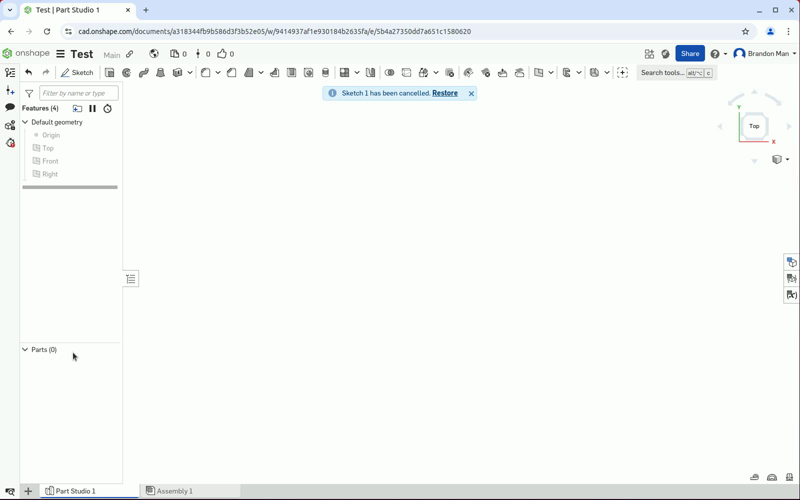
key(y)
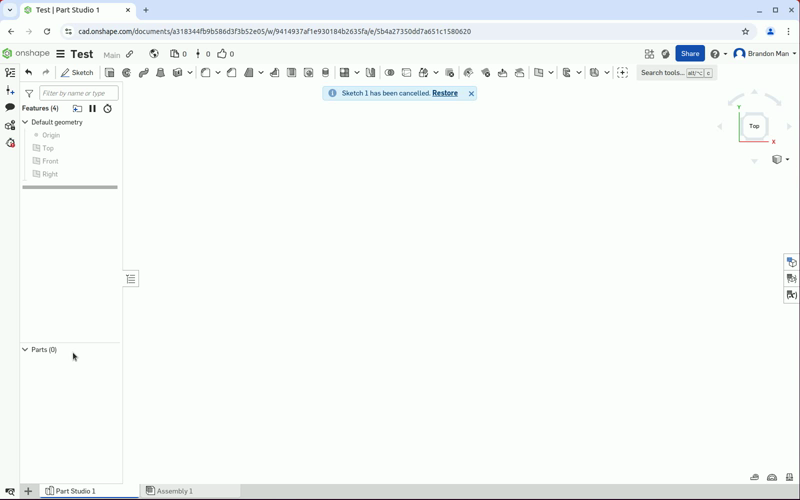
key(shift+p)
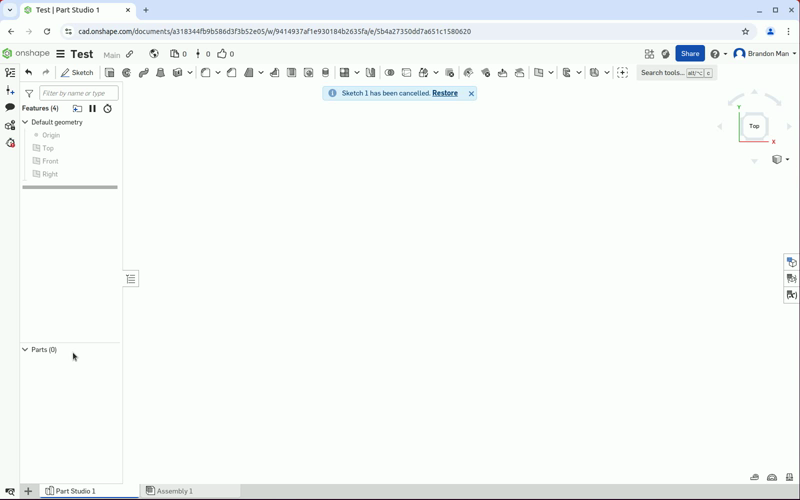
key(space)
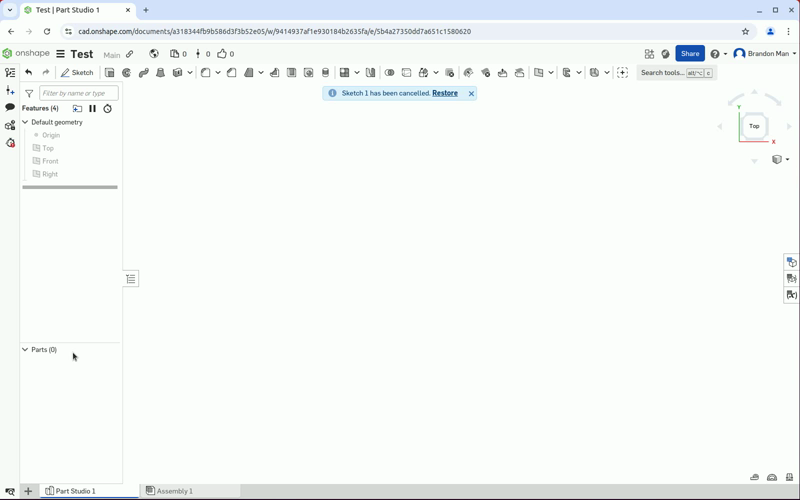
key_down(shift)
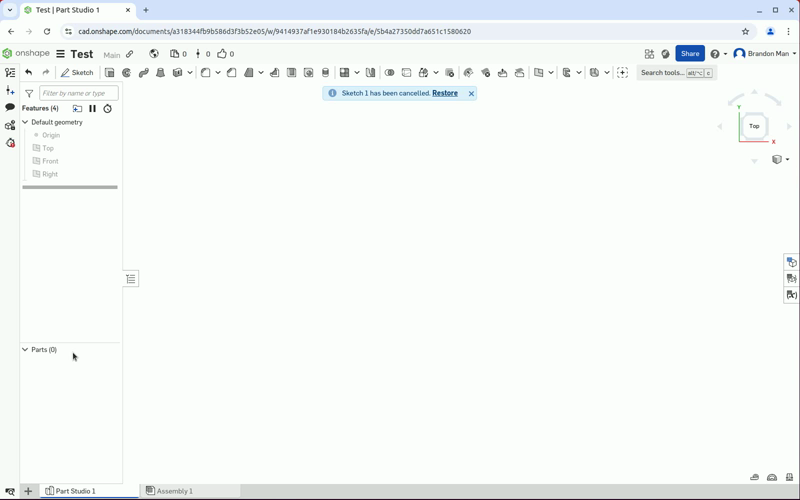
key(up)
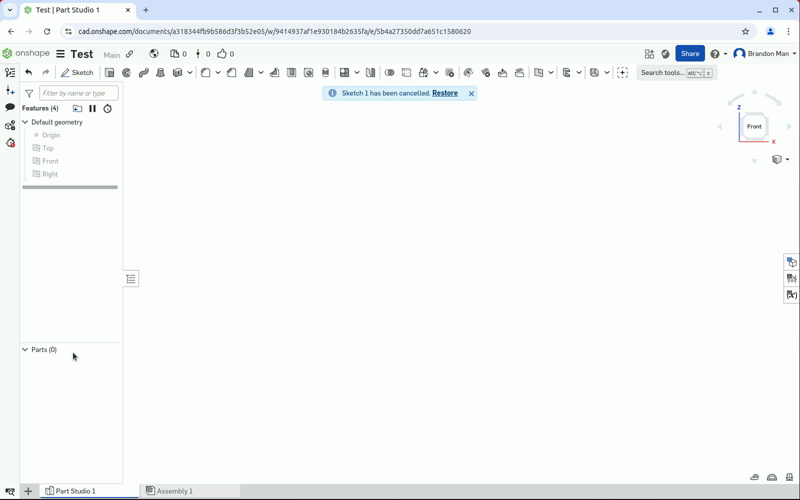
key_up(shift)
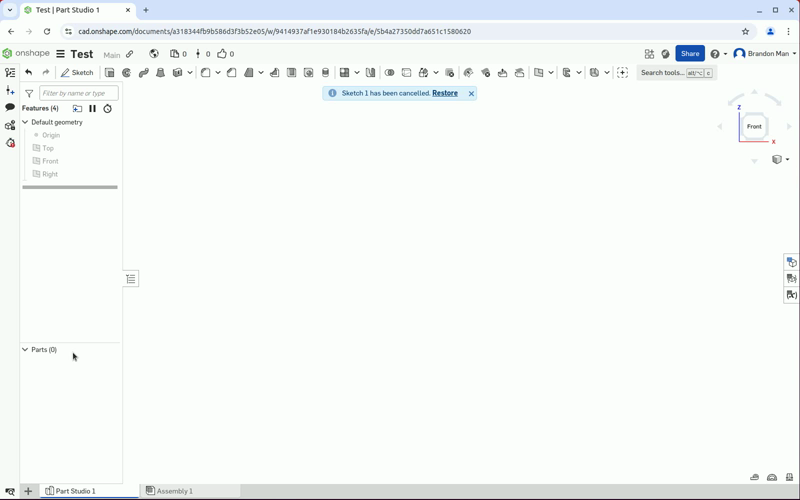
mouse_move(73, 352)
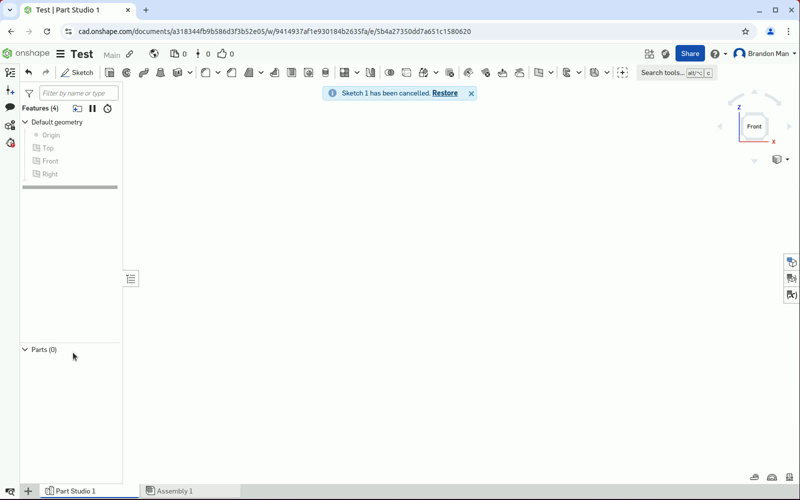
key(shift+y)
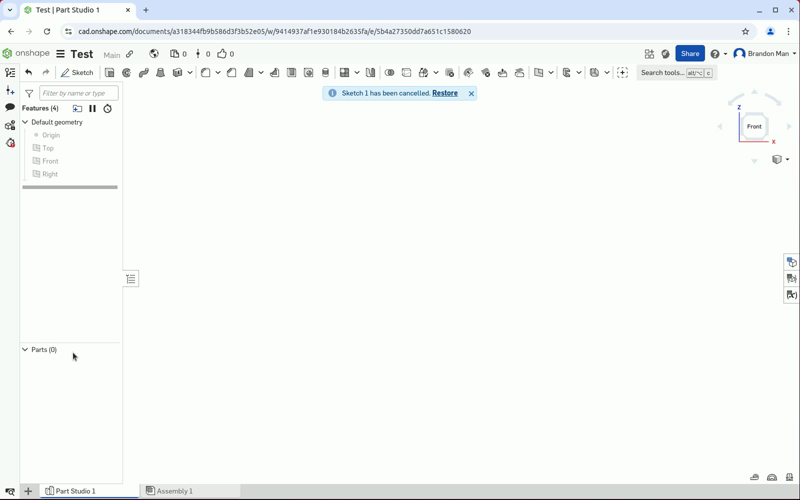
key(shift+s)
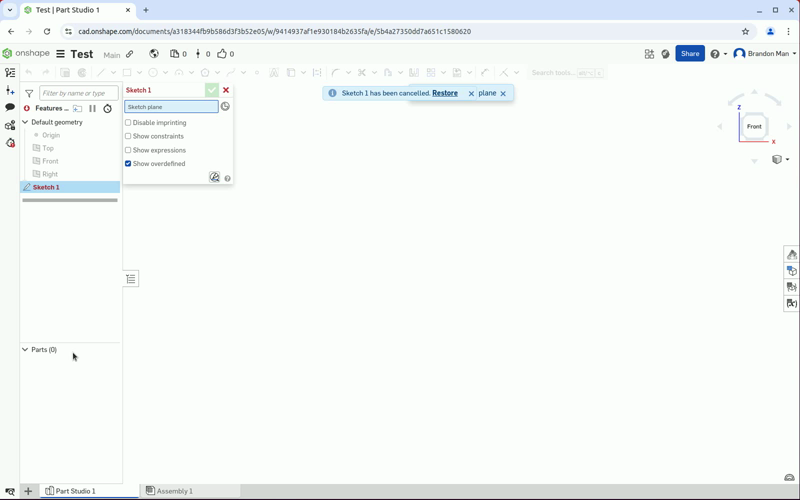
mouse_move(73, 163)
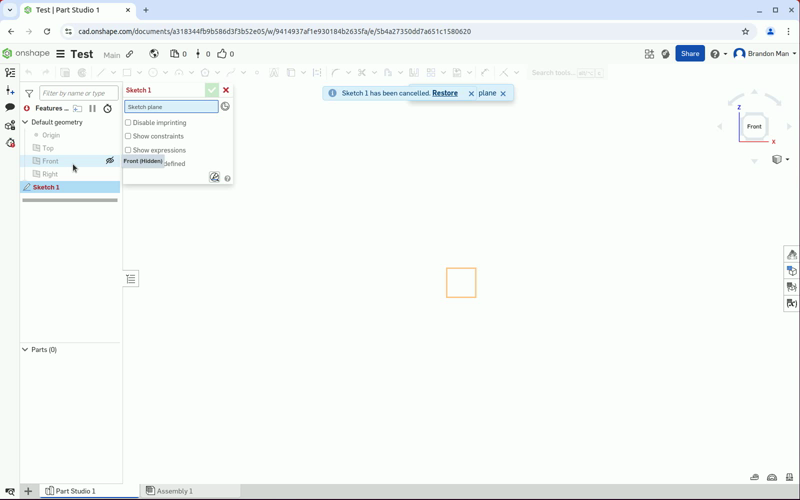
click(73, 163)
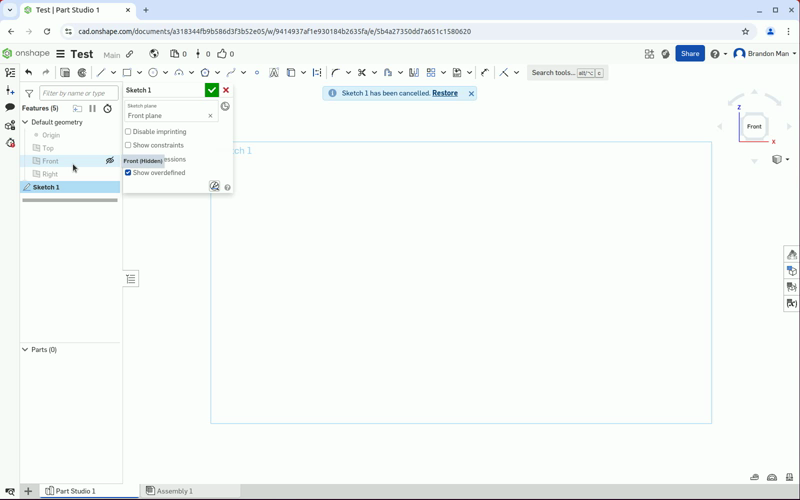
mouse_move(73, 352)
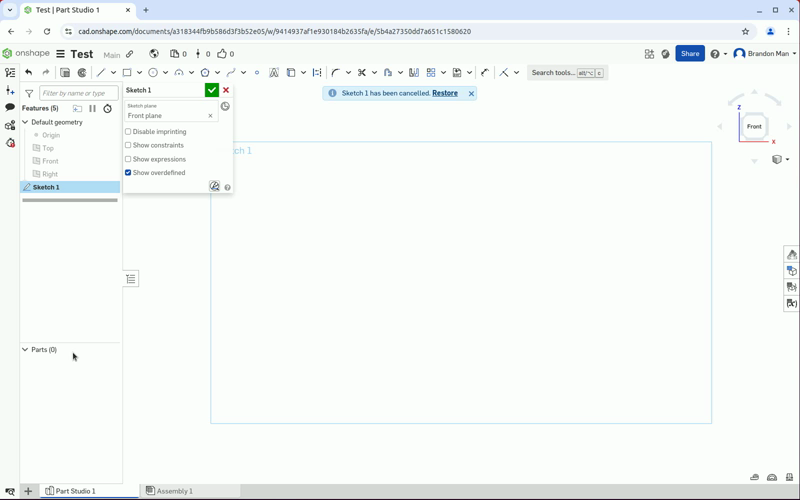
key(y)
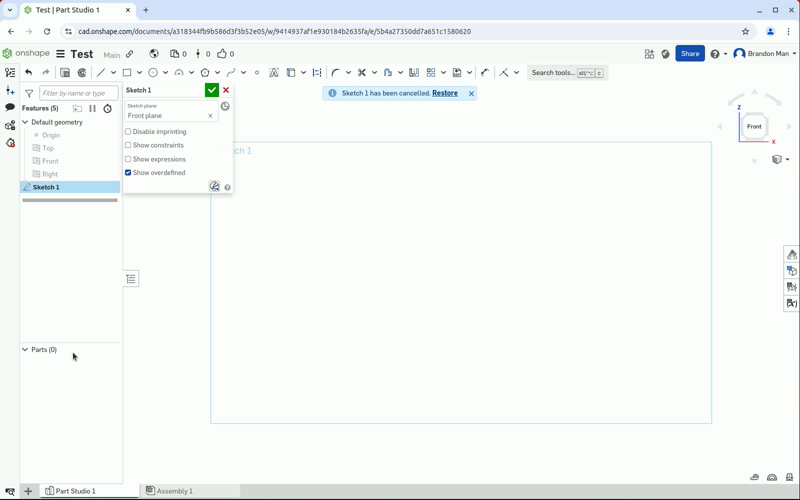
key(l)
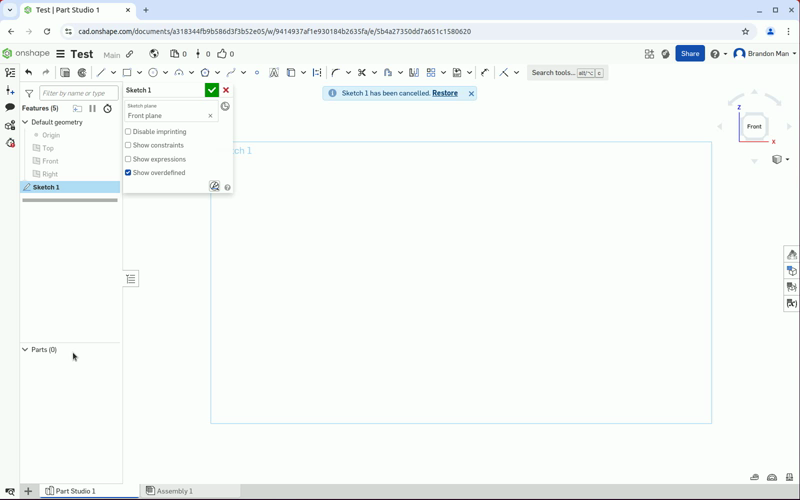
key_down(shift)
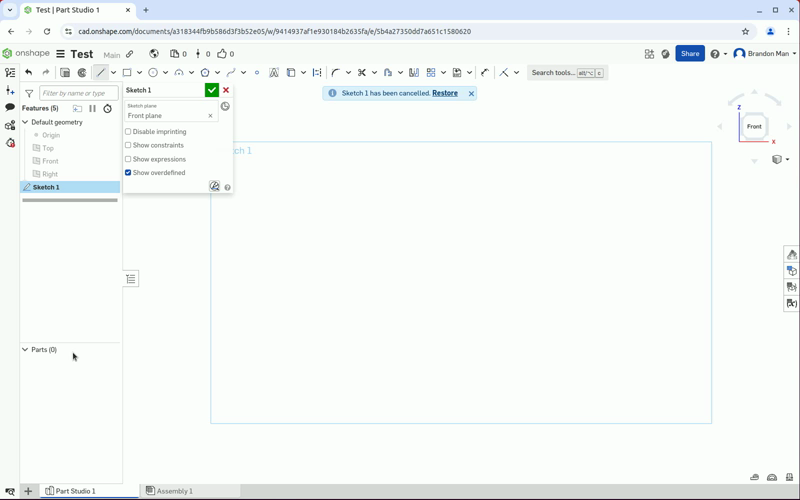
mouse_move(348, 307)
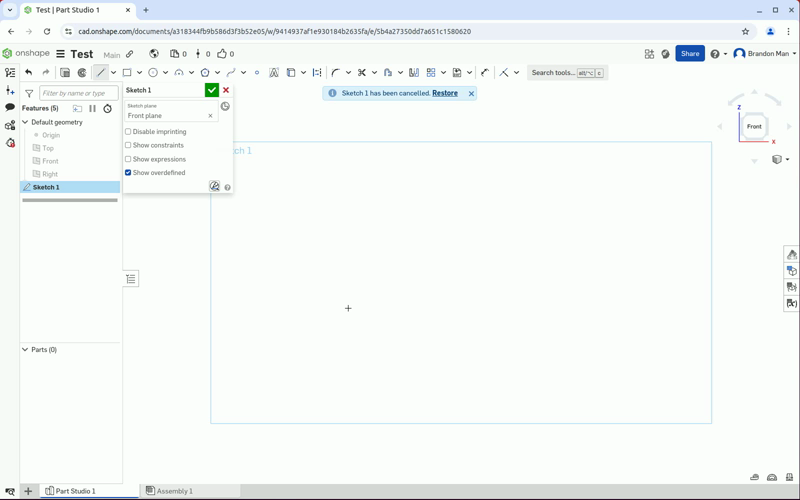
click(348, 307)
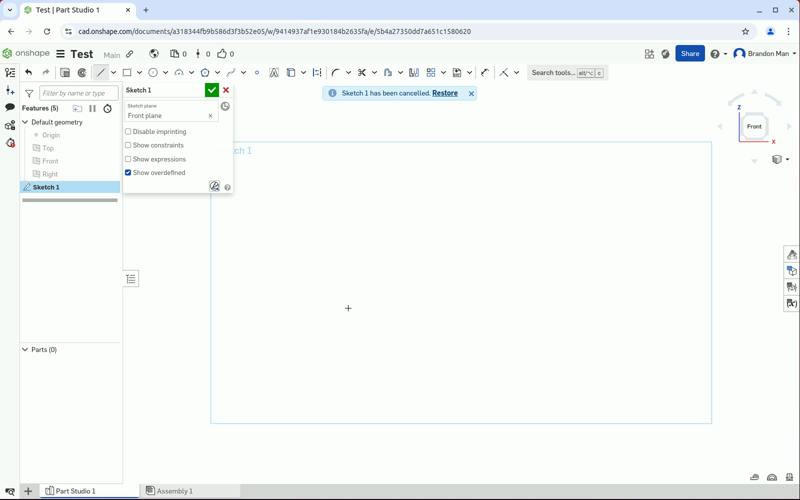
key_up(shift)
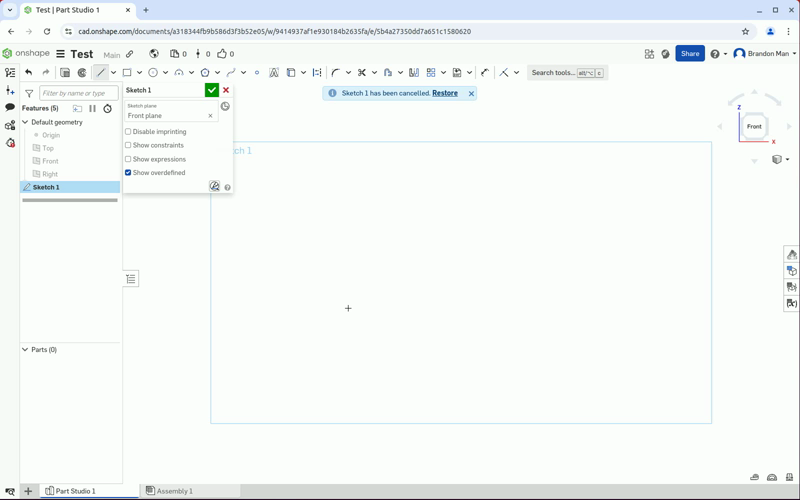
key_down(shift)
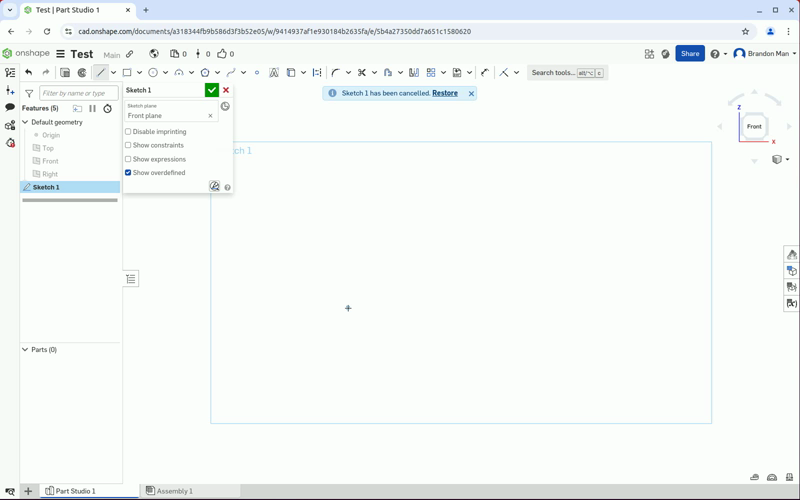
mouse_move(490, 307)
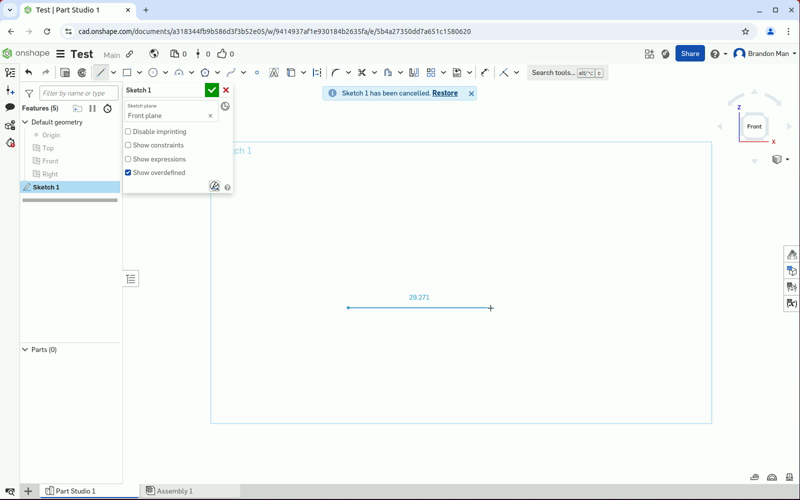
click(490, 307)
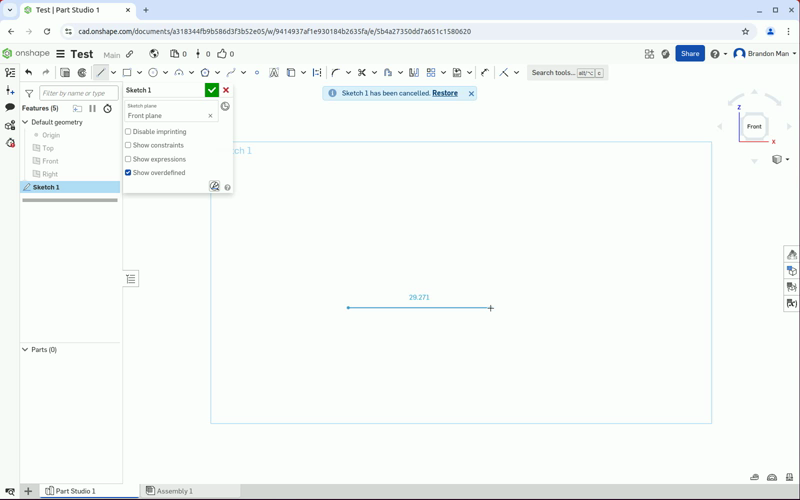
key_up(shift)
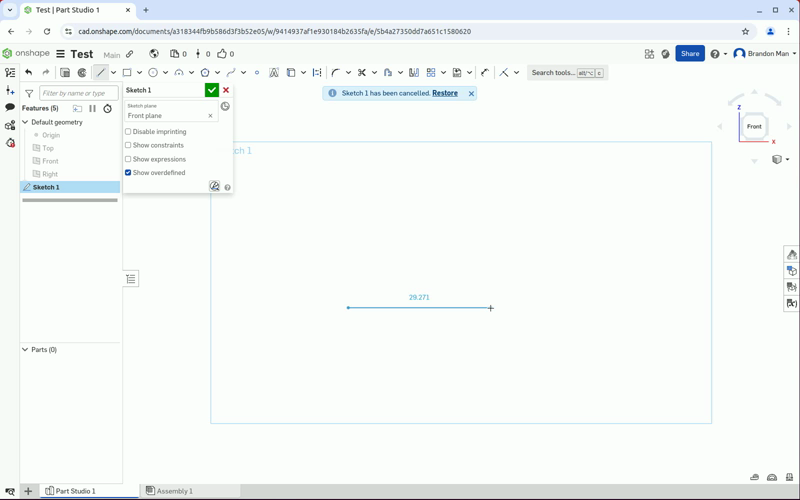
key_down(shift)
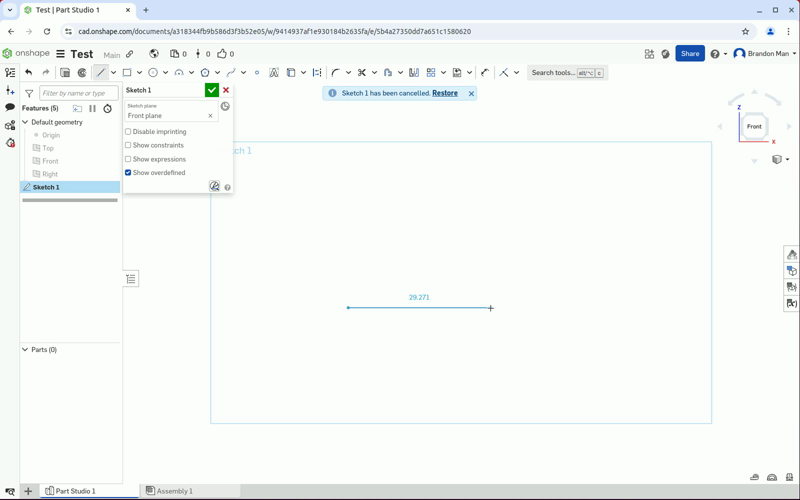
mouse_move(490, 226)
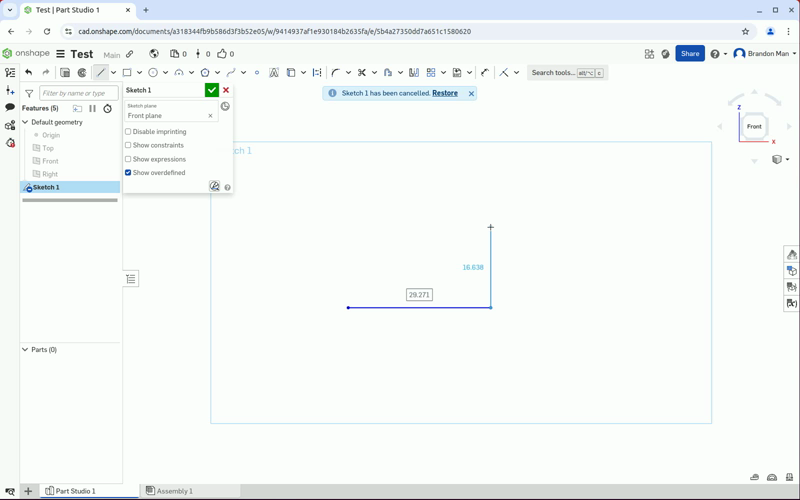
click(490, 226)
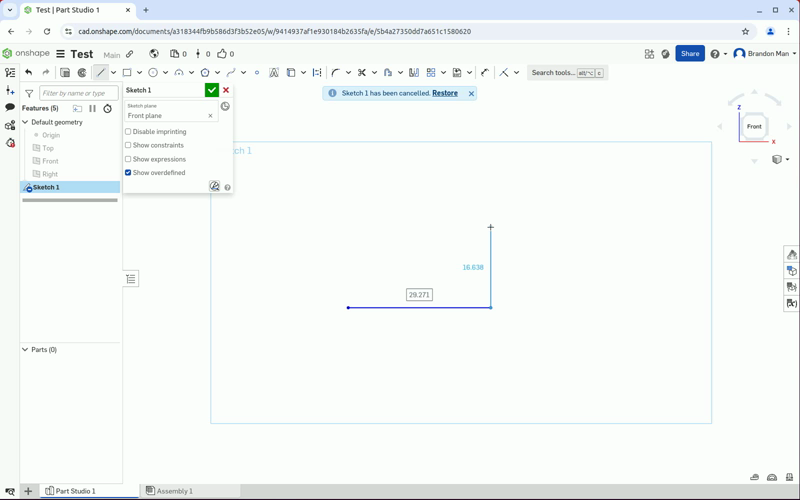
key_up(shift)
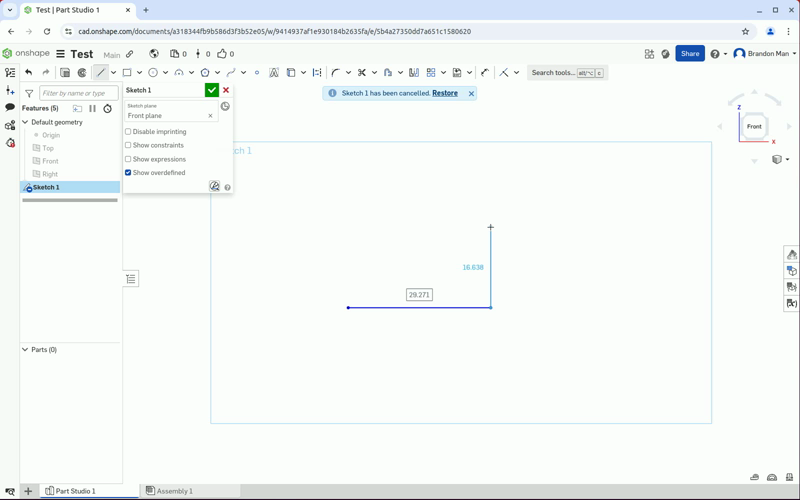
key_down(shift)
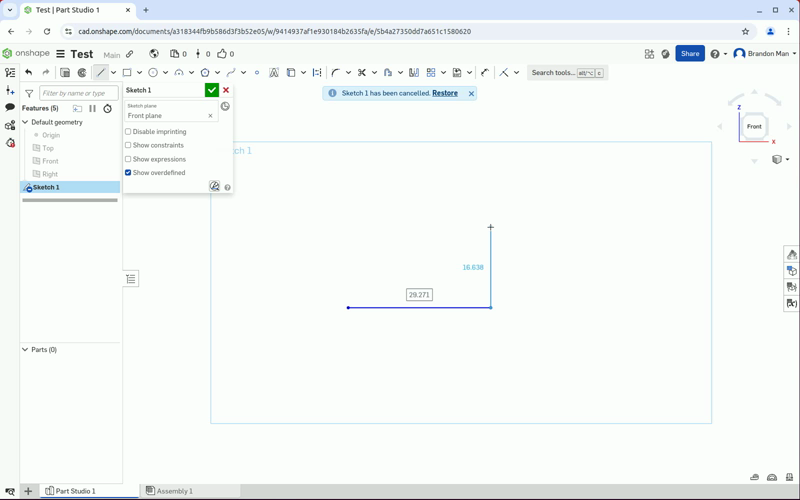
mouse_move(520, 226)
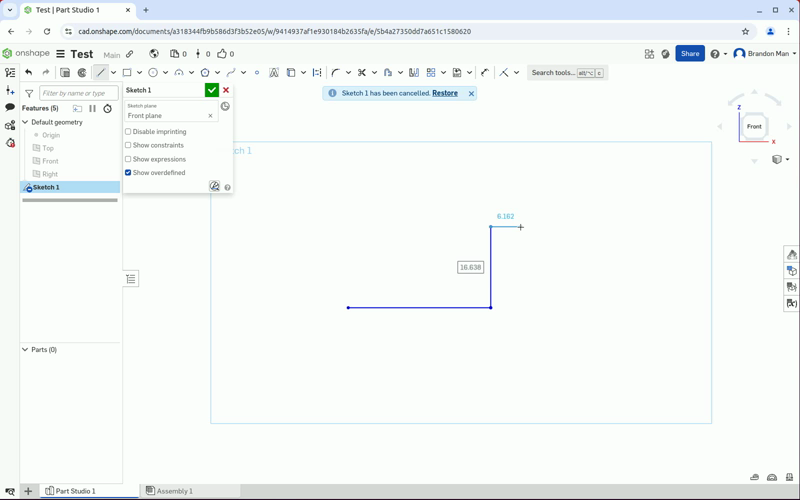
mouse_move(469, 226)
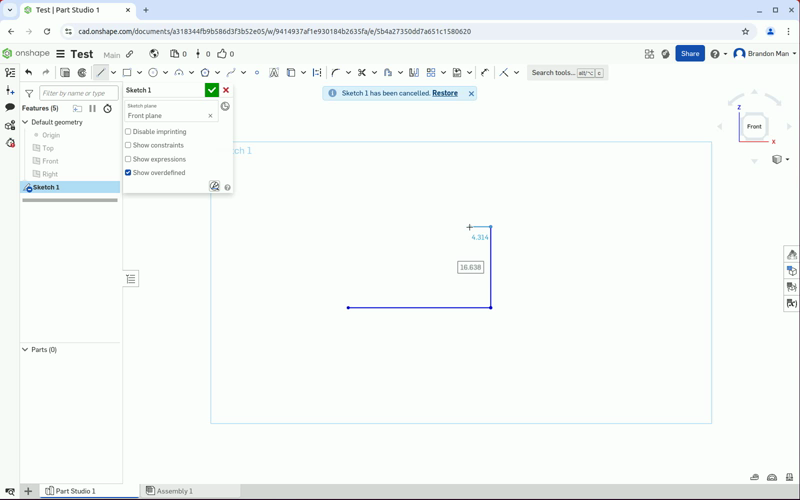
click(469, 226)
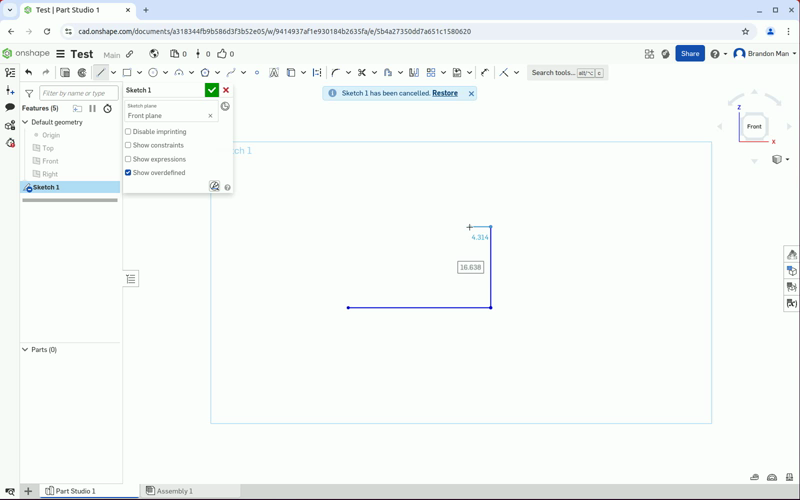
key_up(shift)
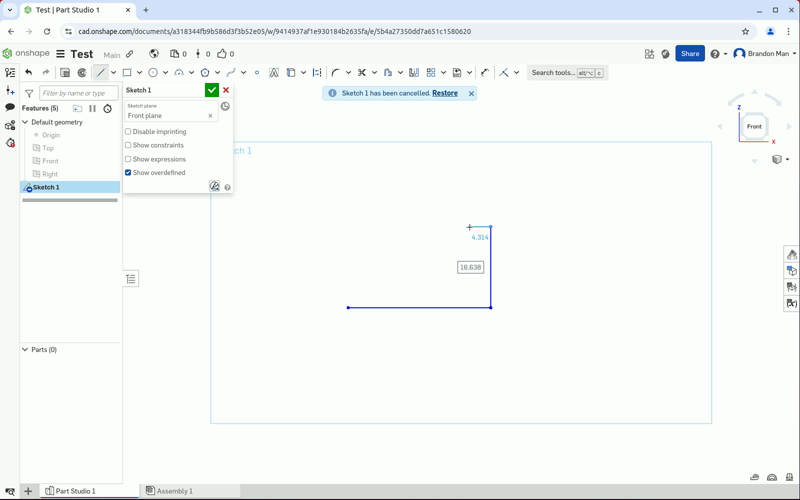
key_down(shift)
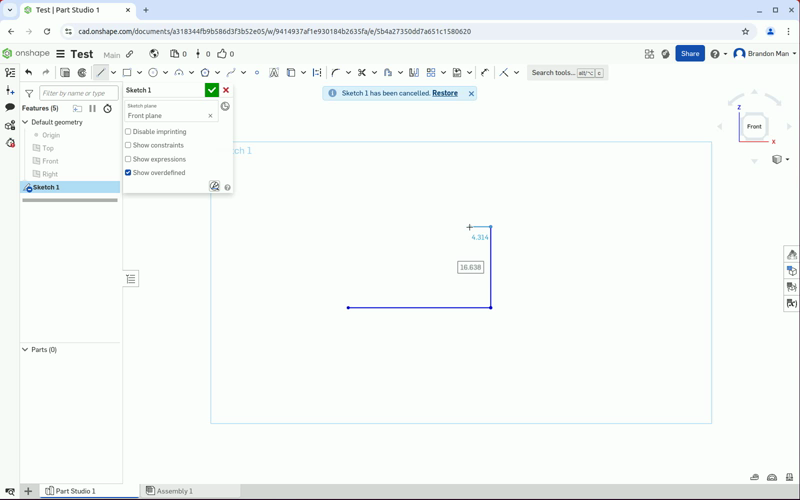
mouse_move(469, 286)
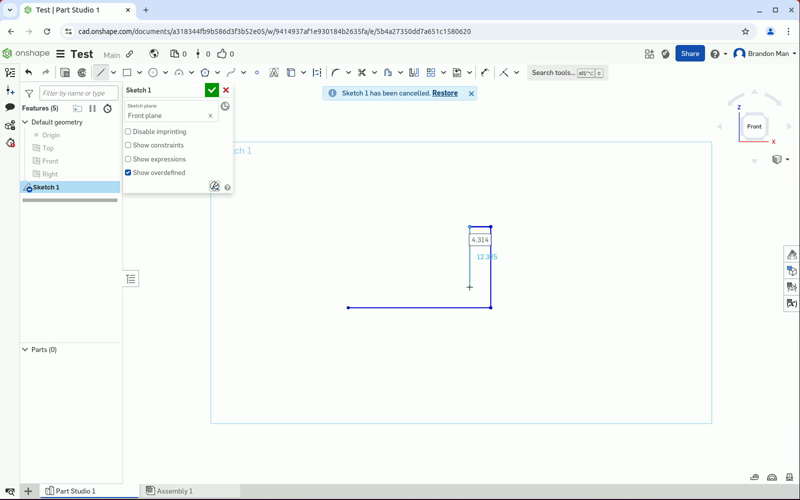
click(469, 286)
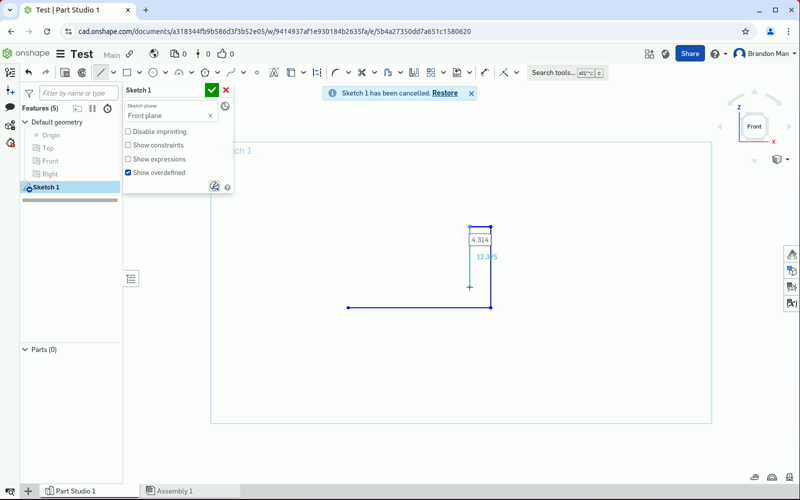
key_up(shift)
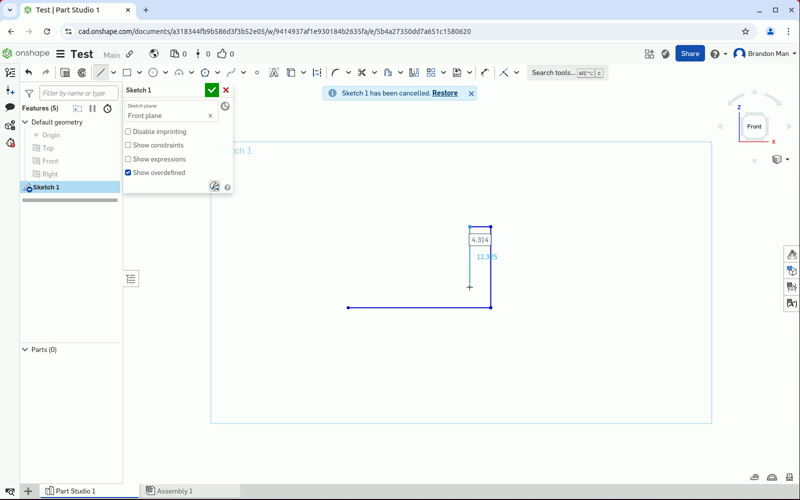
key_down(shift)
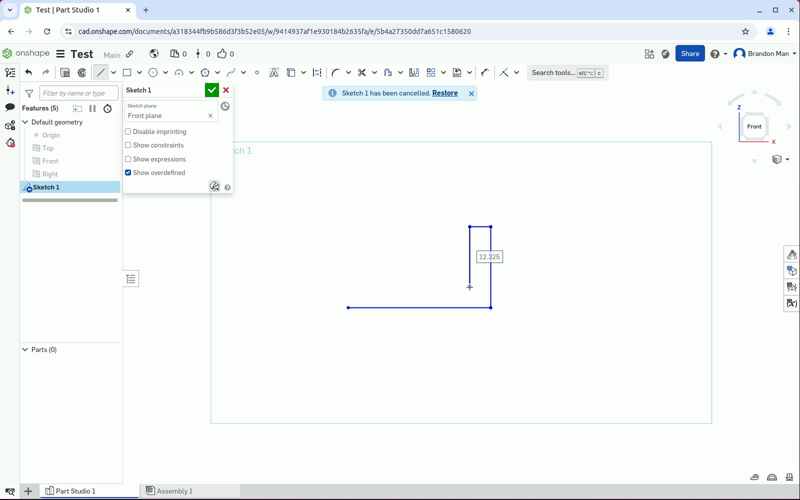
mouse_move(369, 286)
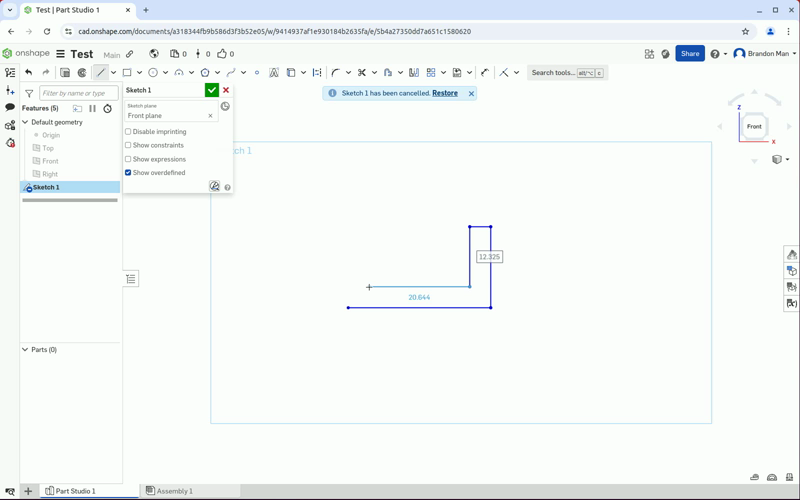
click(369, 286)
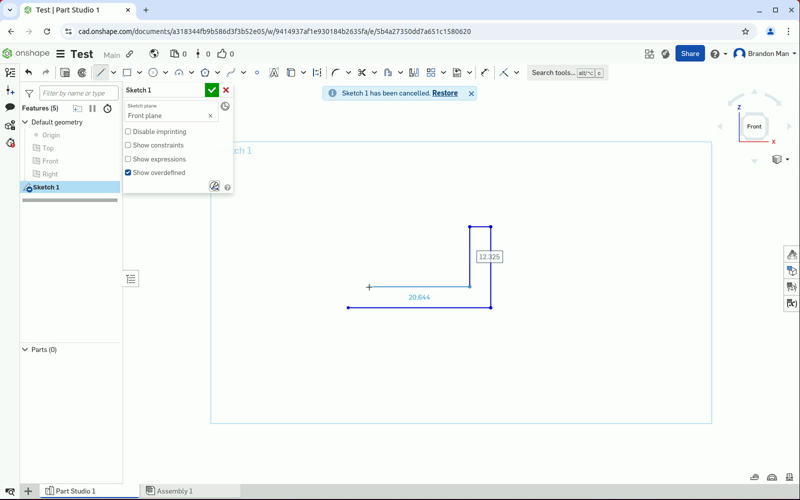
key_up(shift)
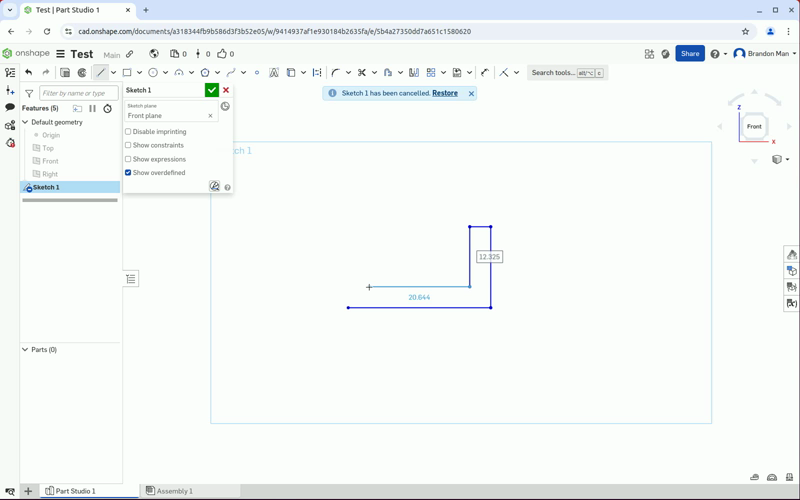
key_down(shift)
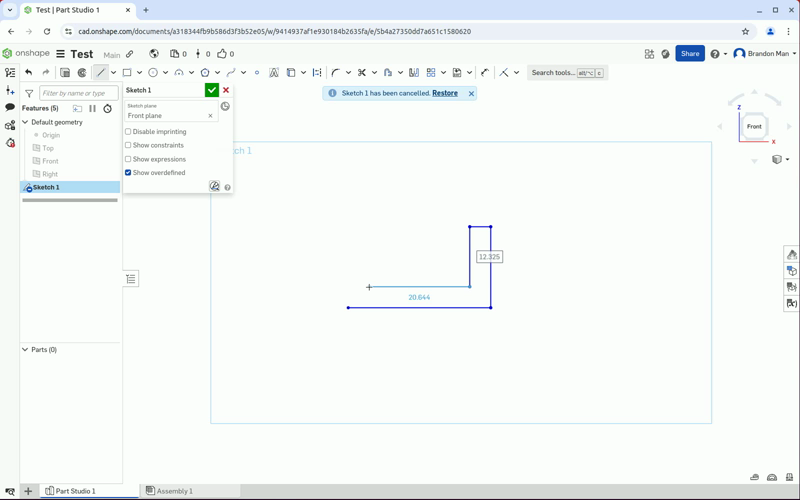
mouse_move(369, 226)
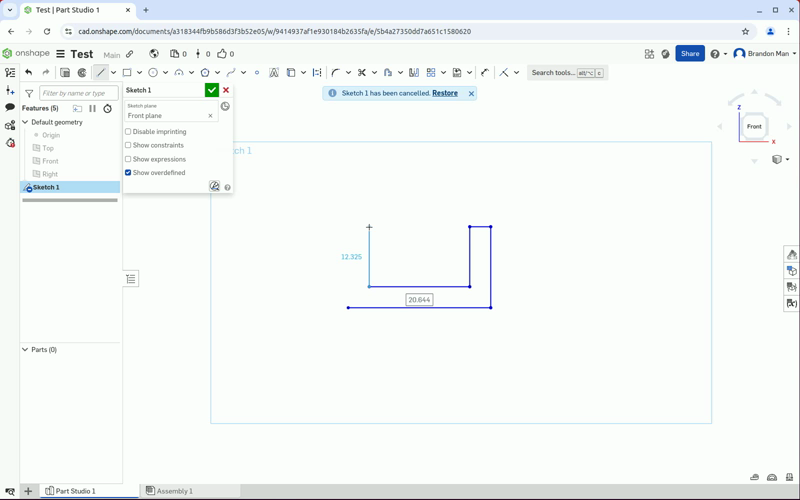
click(369, 226)
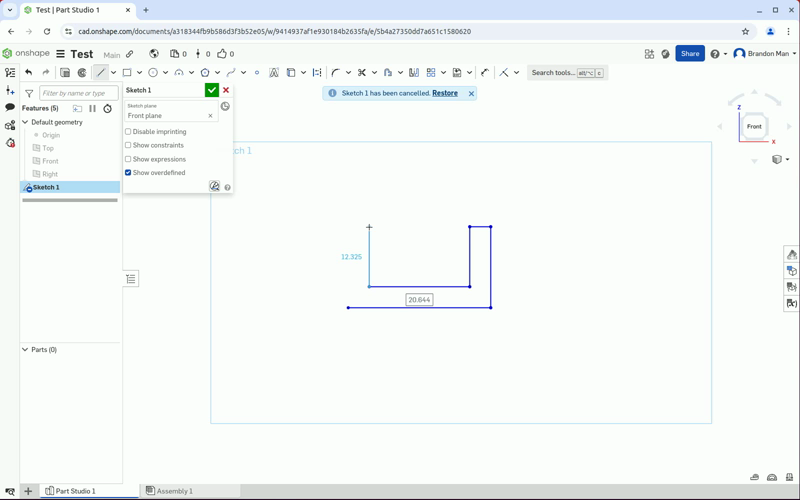
key_up(shift)
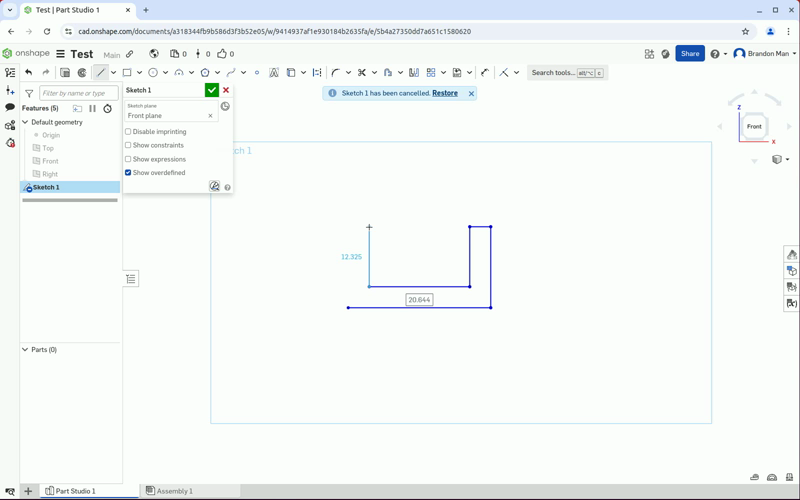
key_down(shift)
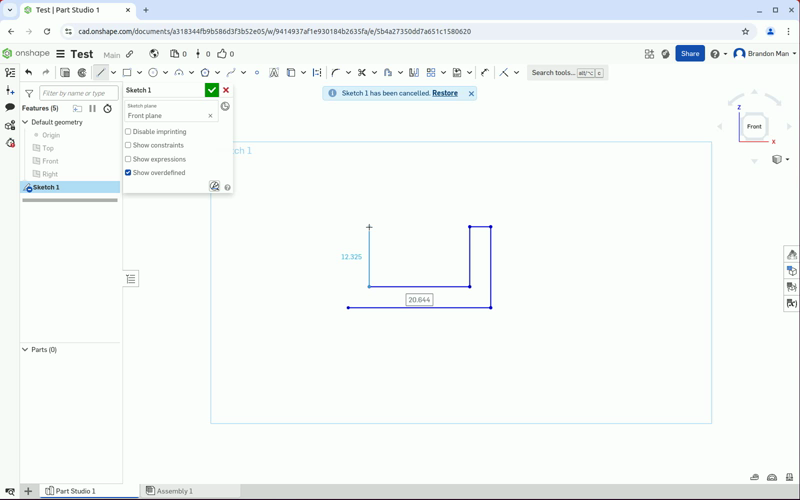
mouse_move(399, 226)
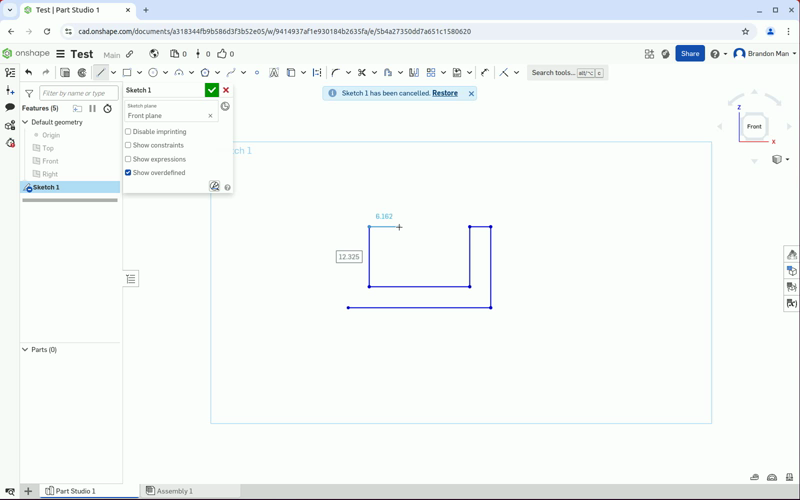
mouse_move(348, 226)
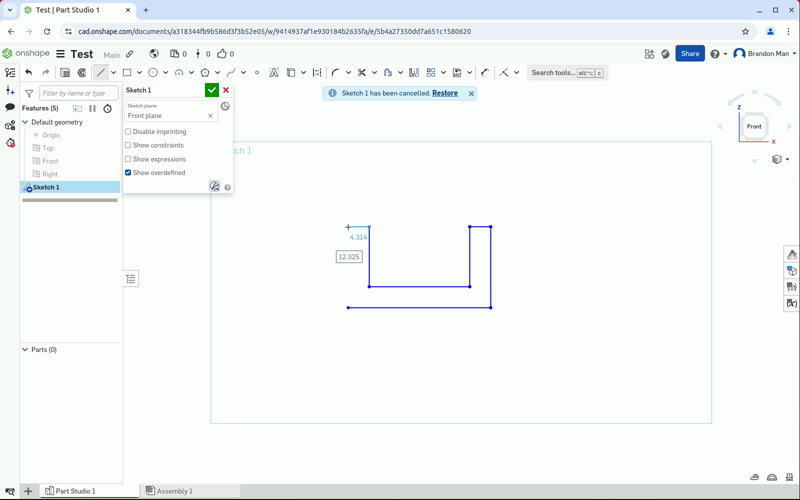
click(348, 226)
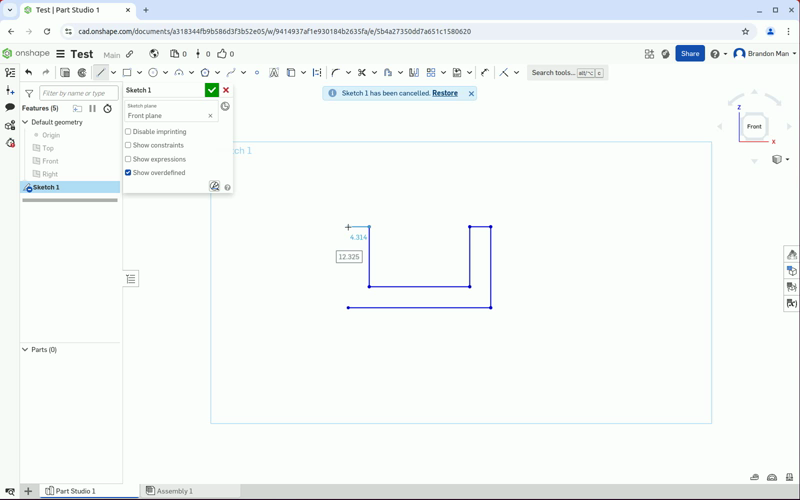
key_up(shift)
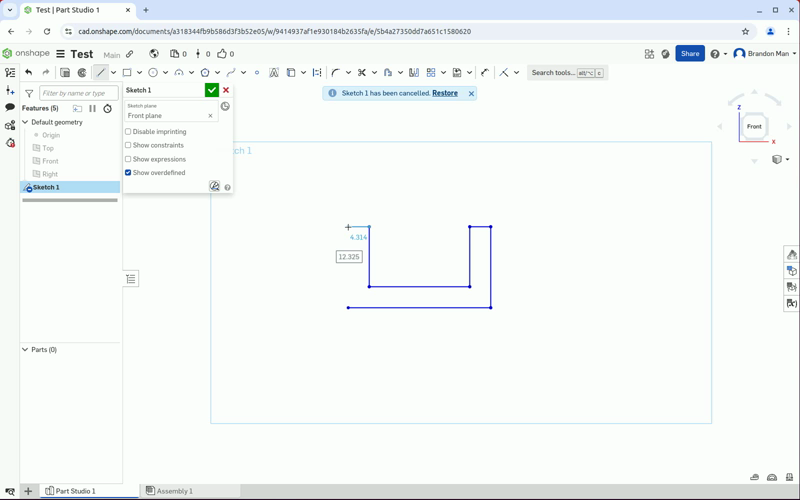
key_down(shift)
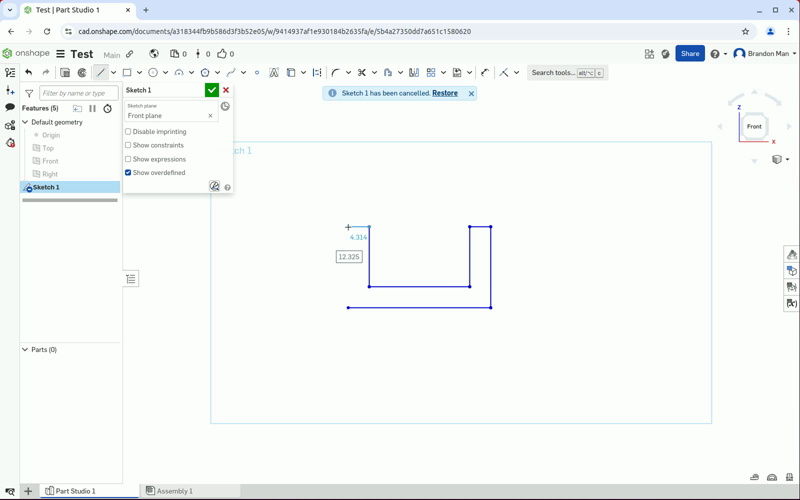
mouse_move(348, 307)
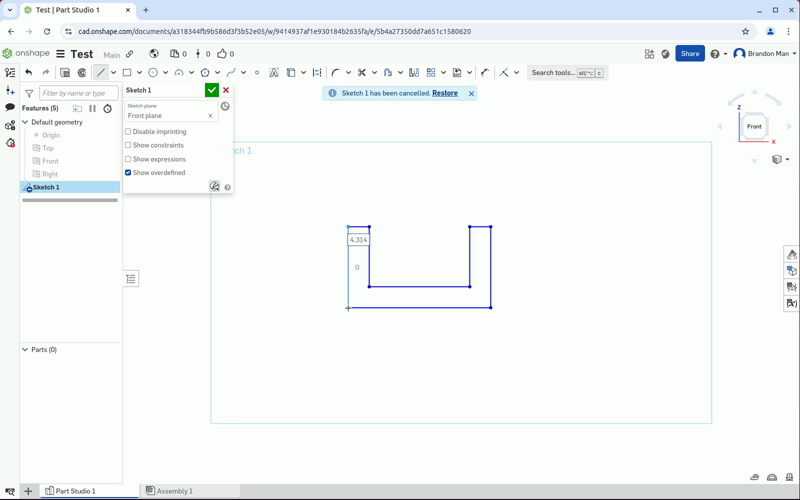
key_up(shift)
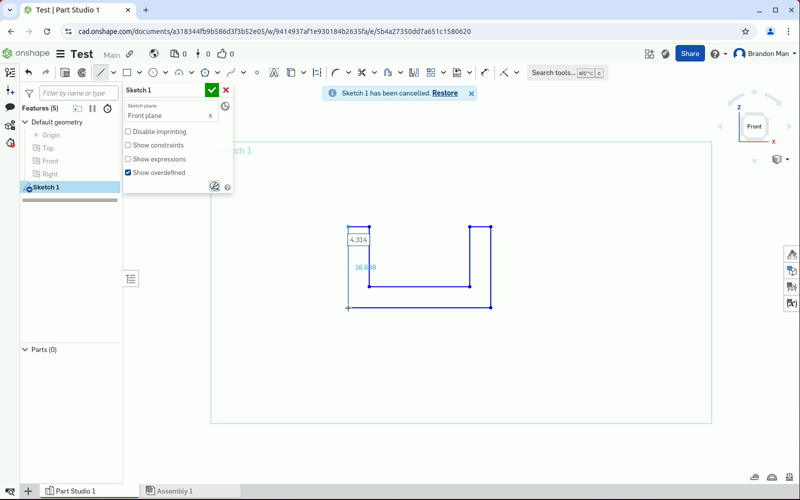
click(348, 307)
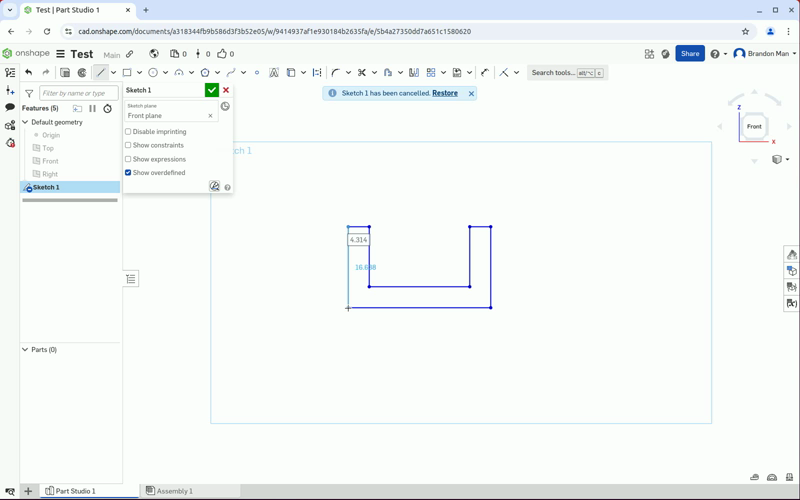
key(esc)
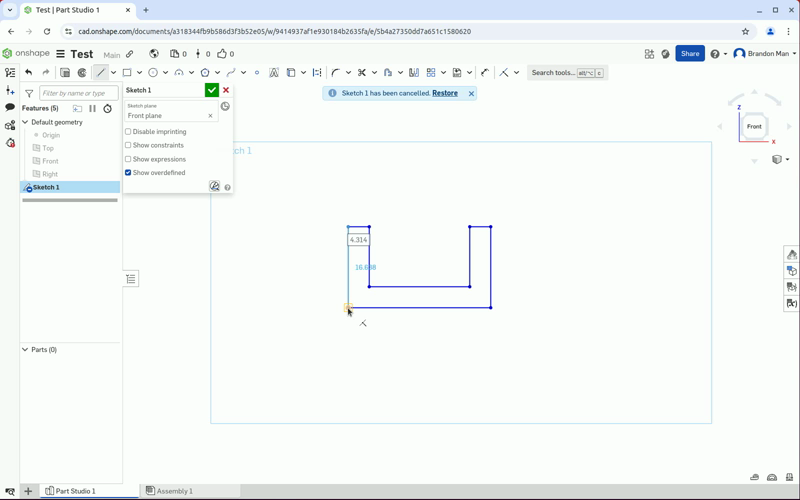
mouse_move(468, 303)
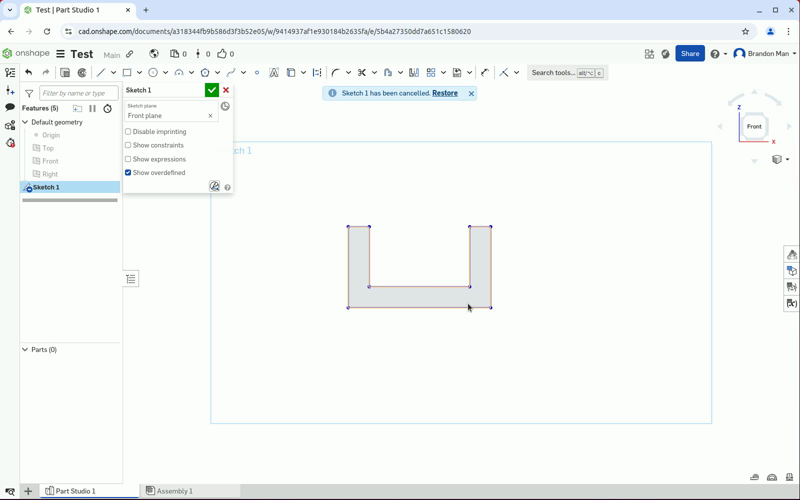
click(468, 303)
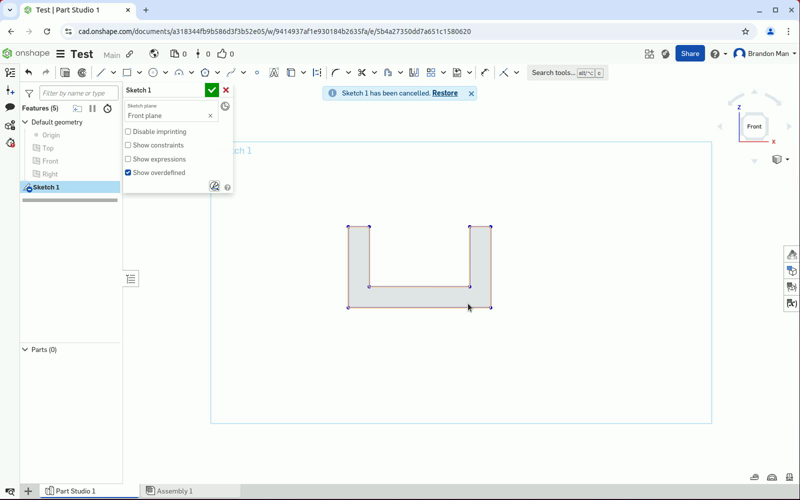
mouse_move(73, 352)
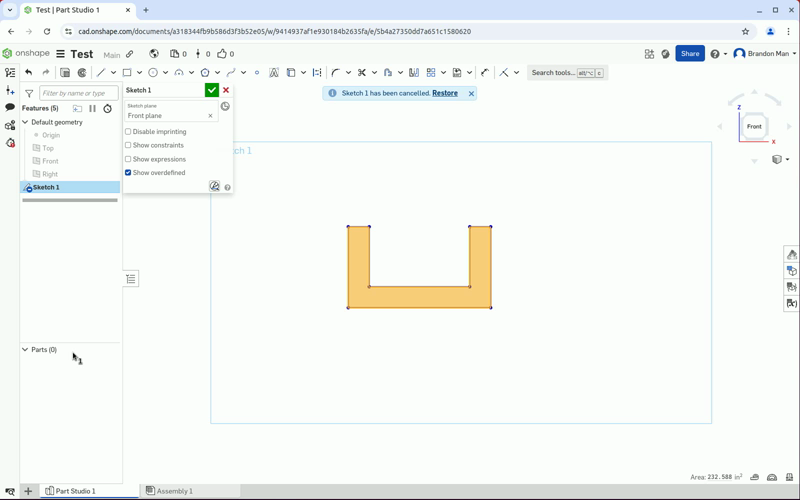
key(shift+y)
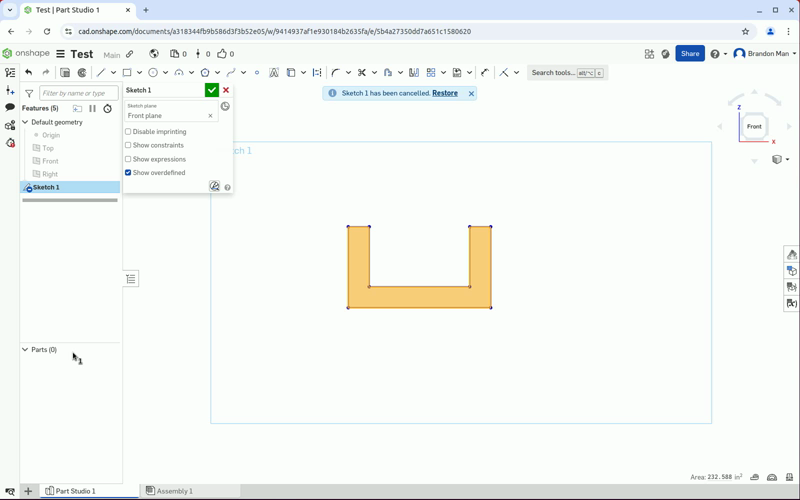
key(shift+e)
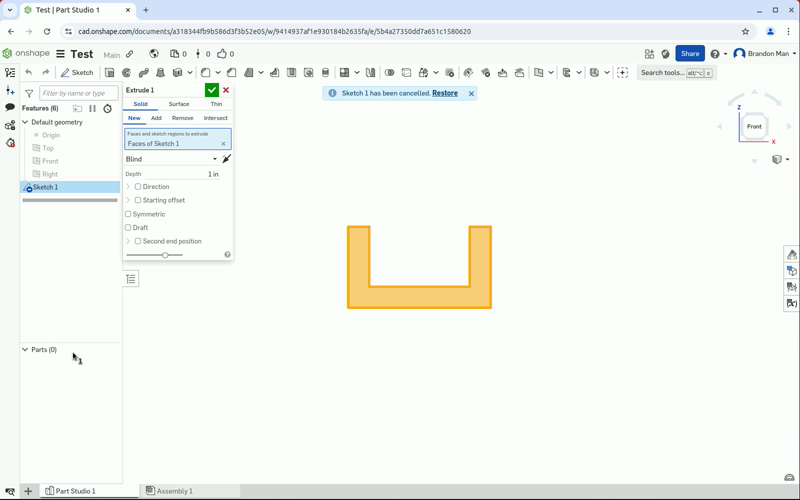
mouse_move(143, 106)
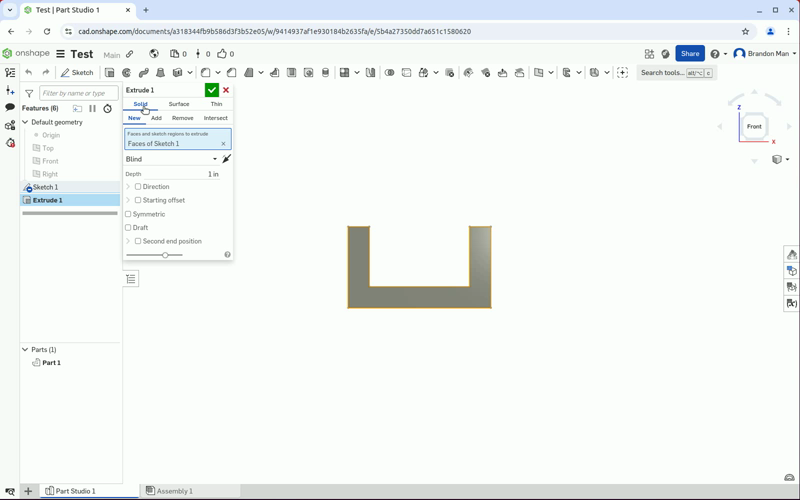
click(143, 106)
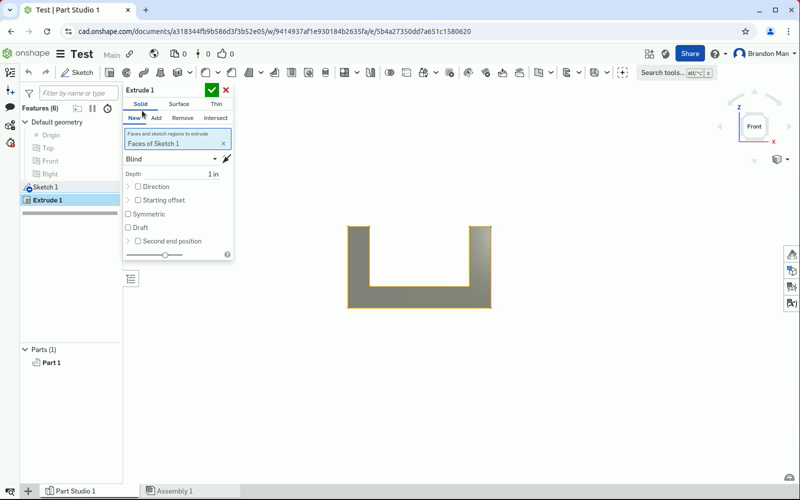
mouse_move(137, 120)
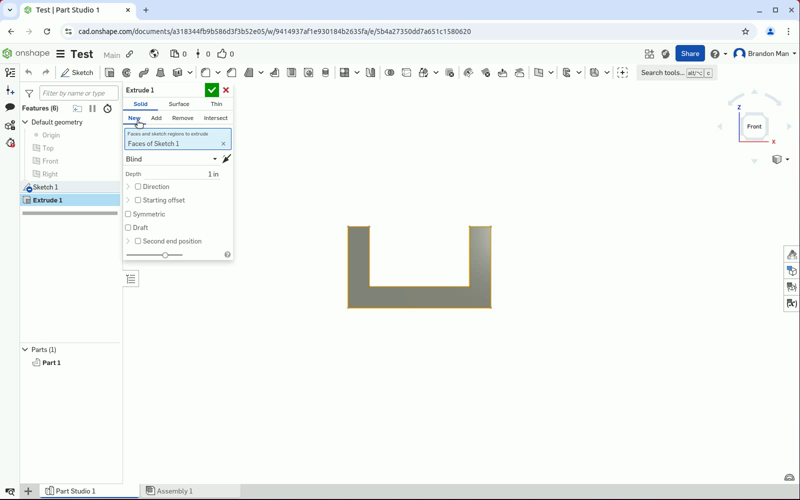
click(137, 120)
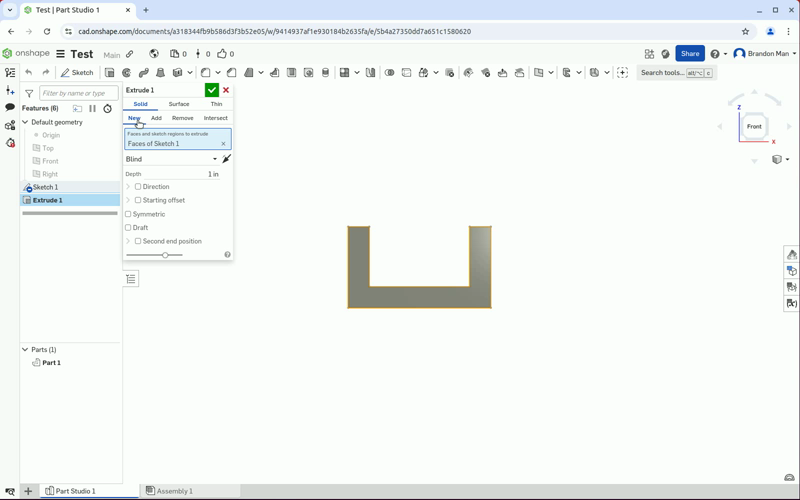
key(tab, 4)
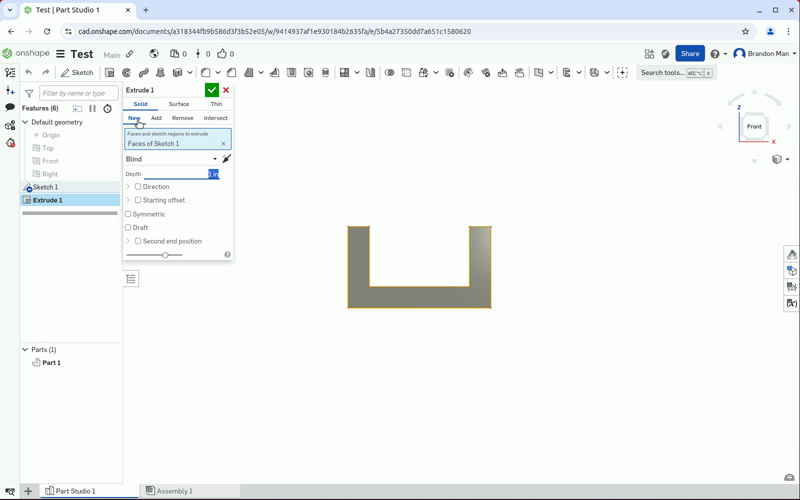
text(16.85)
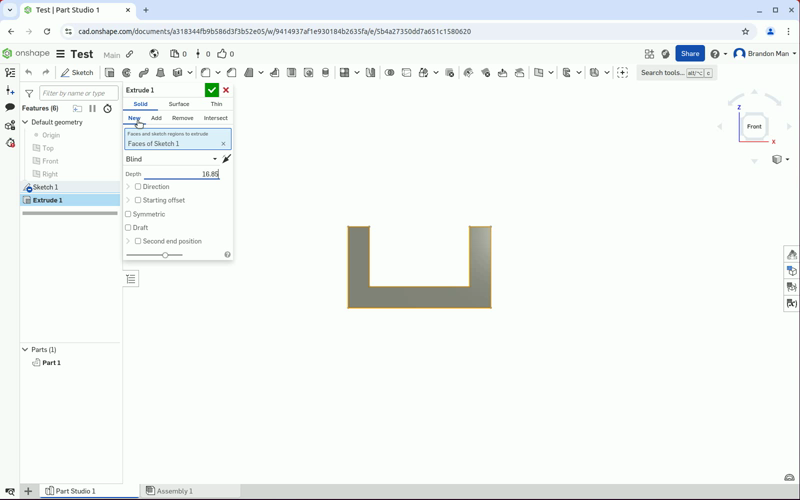
key(enter)
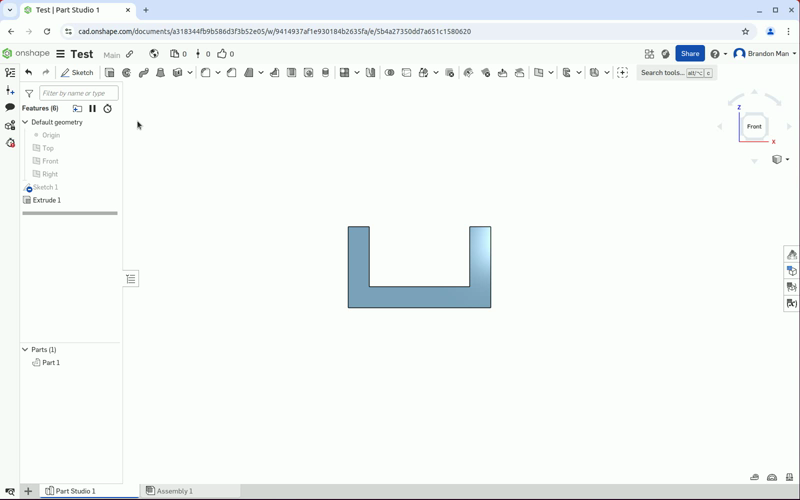
key(shift+h)
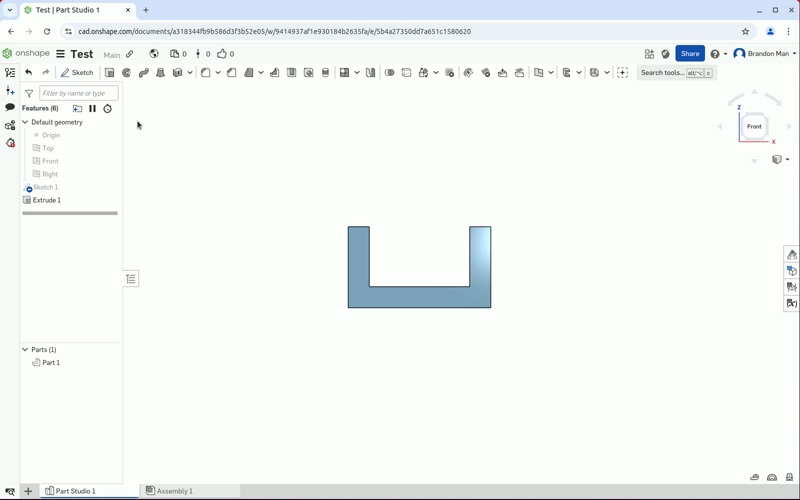
key(shift+h)
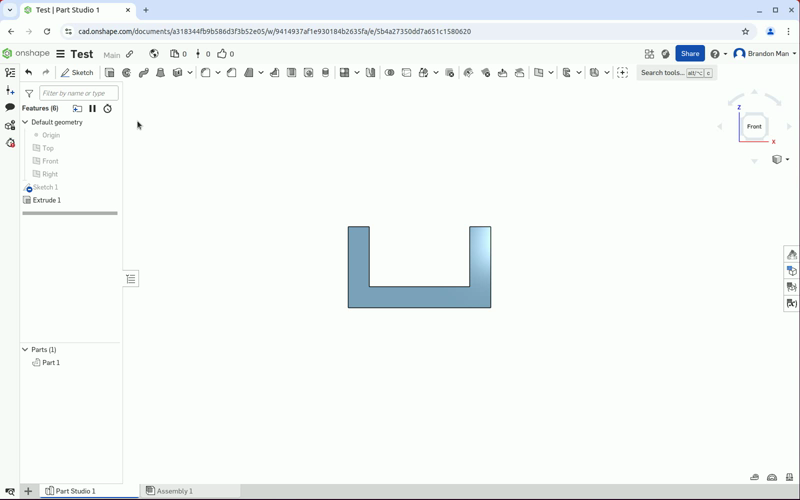
mouse_move(73, 189)
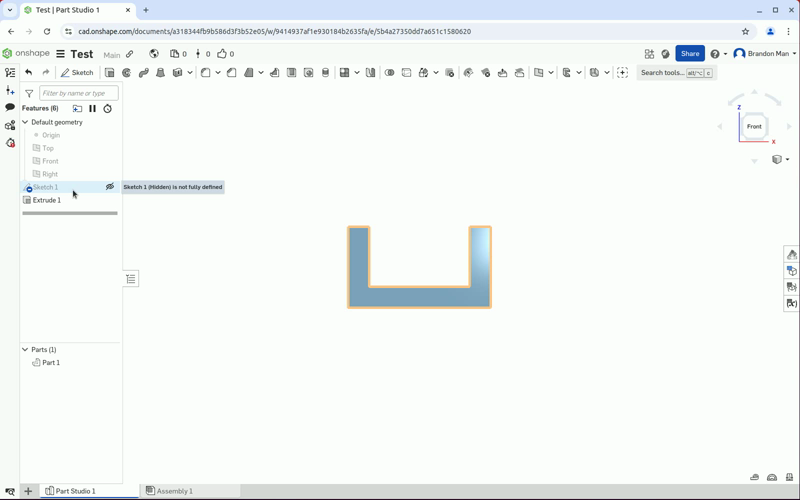
click(73, 189)
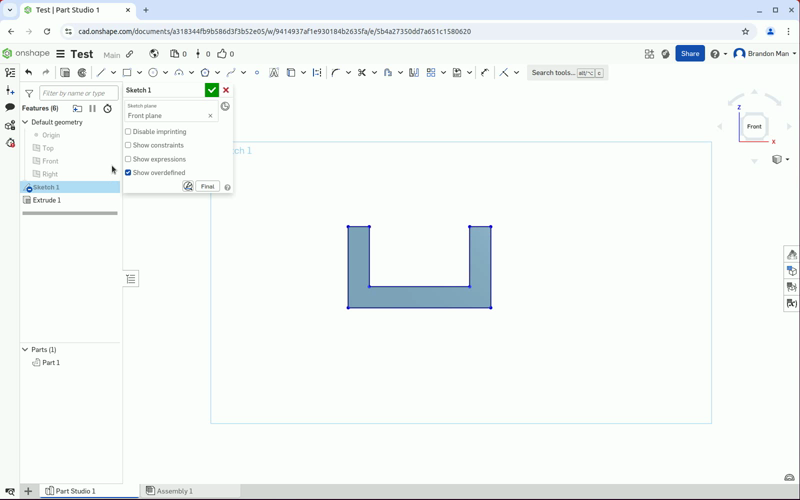
mouse_move(229, 92)
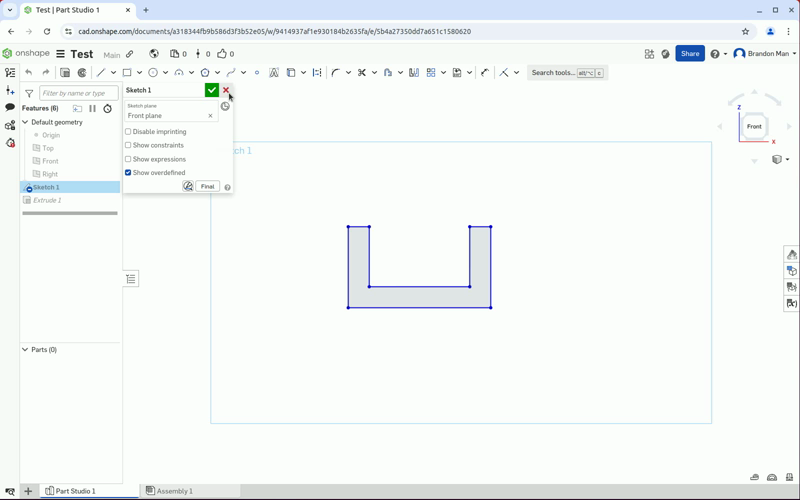
click(229, 92)
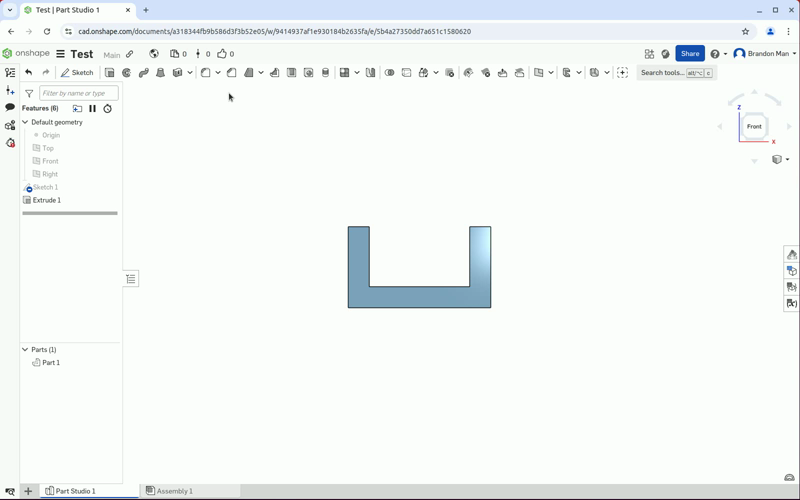
mouse_move(73, 352)
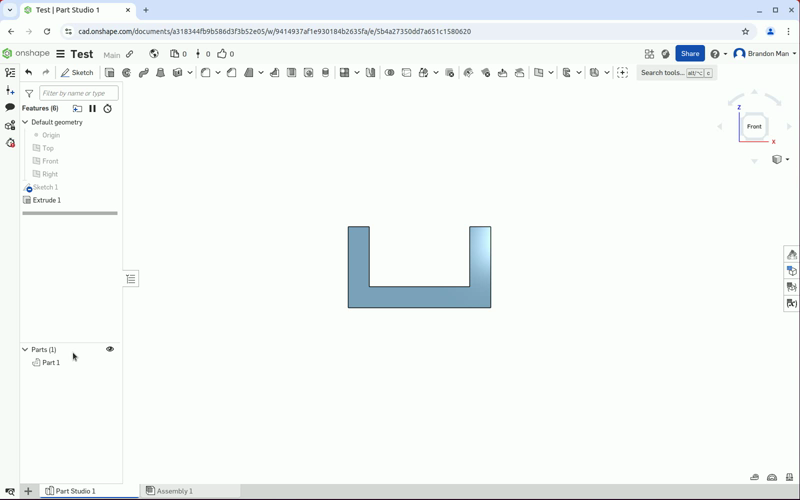
key(y)
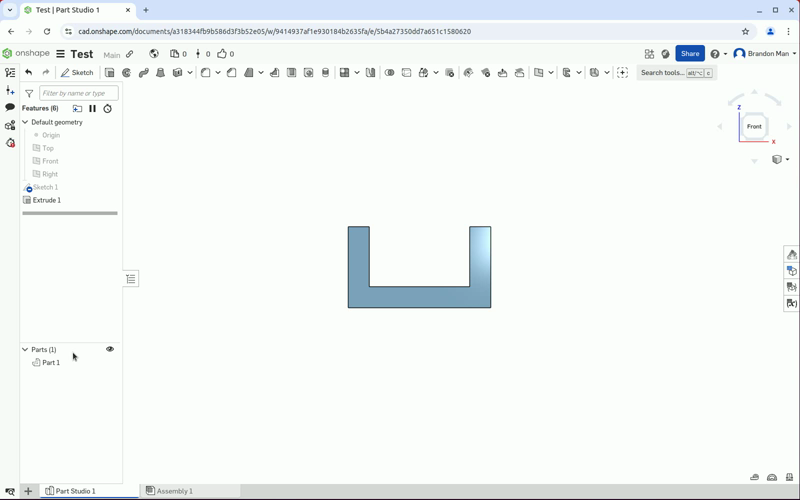
key(shift+p)
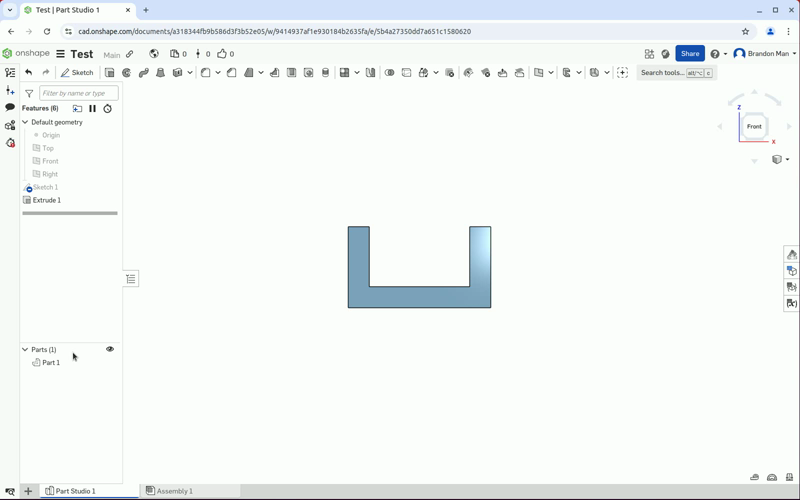
key(space)
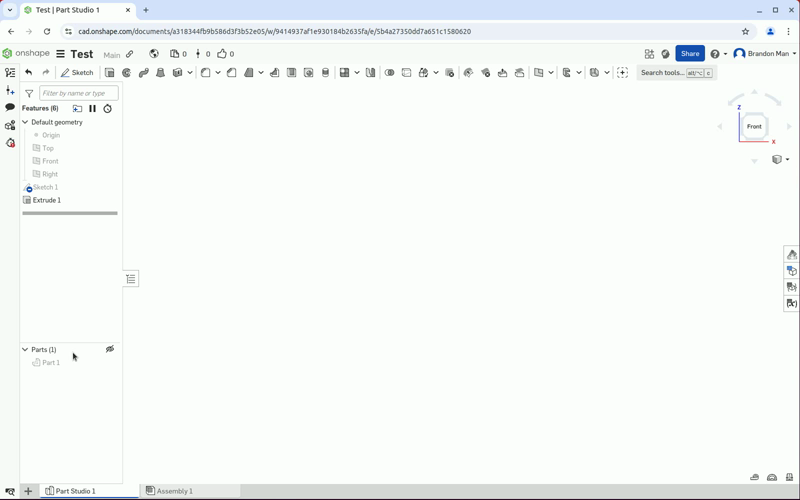
key_down(shift)
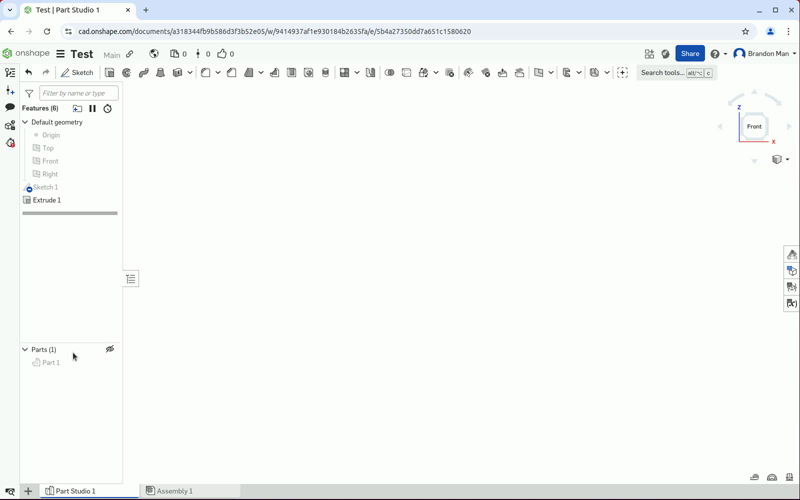
key(left)
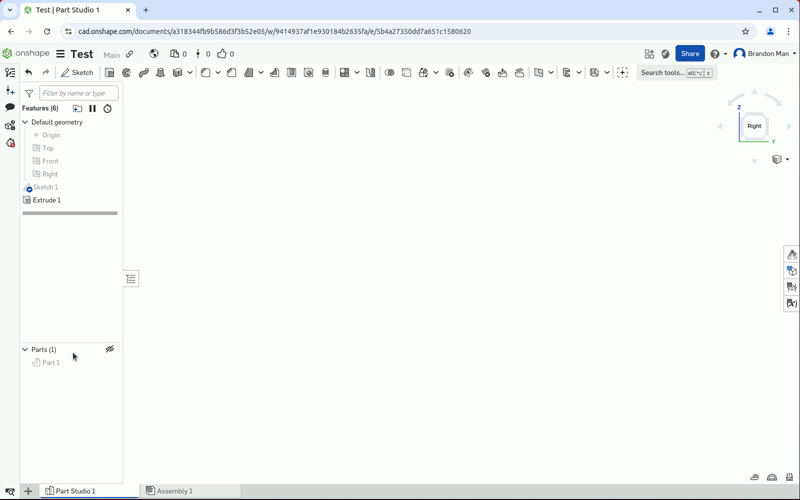
key_up(shift)
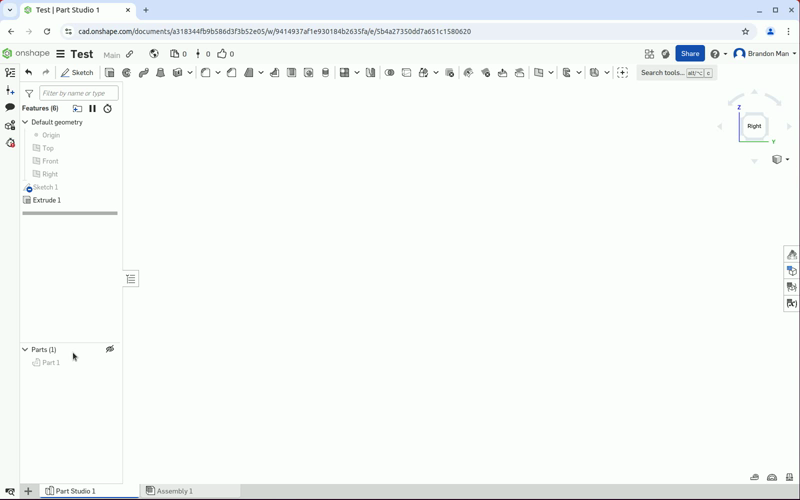
mouse_move(73, 352)
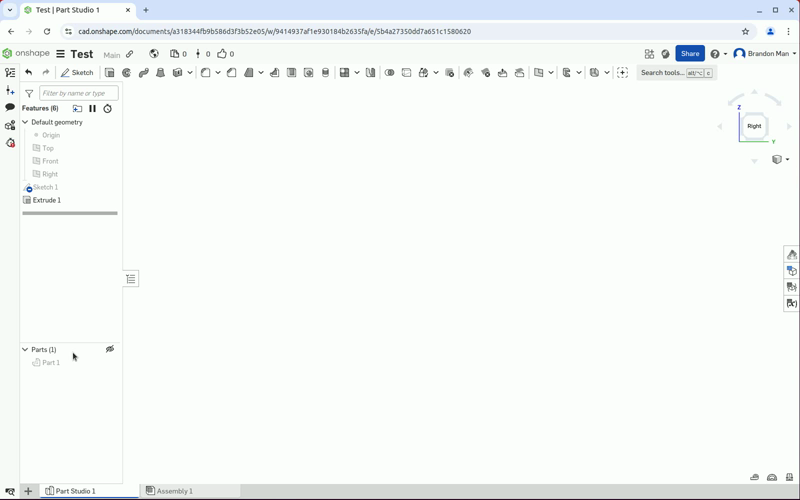
key(shift+y)
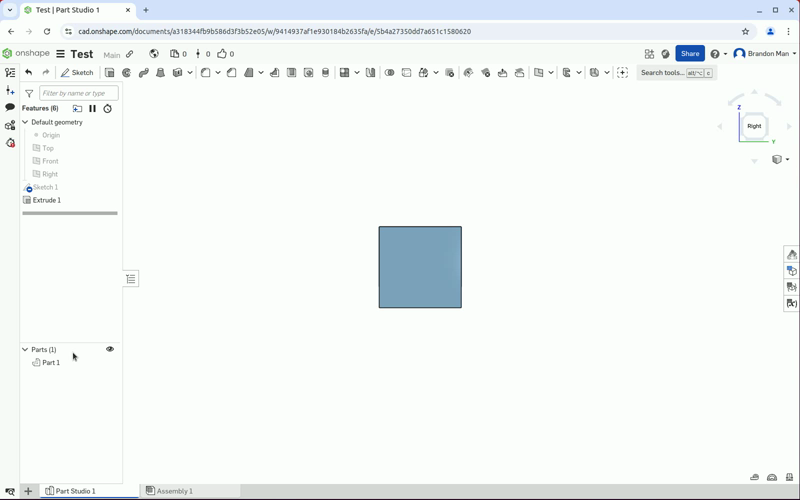
mouse_move(541, 75)
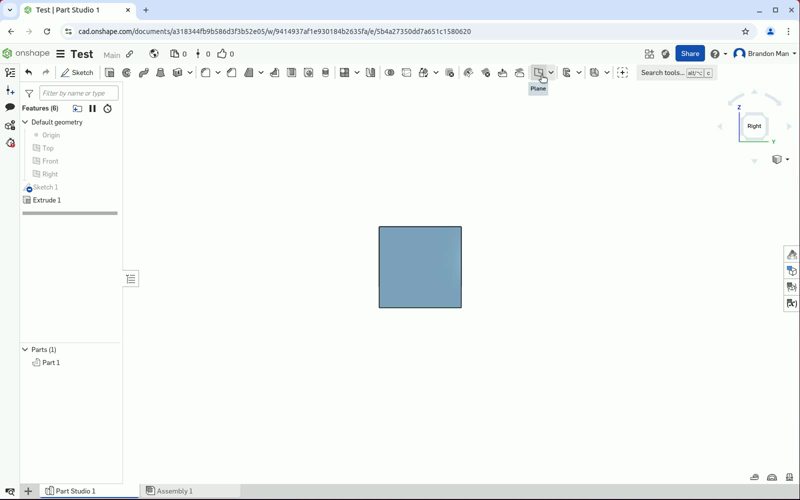
click(541, 75)
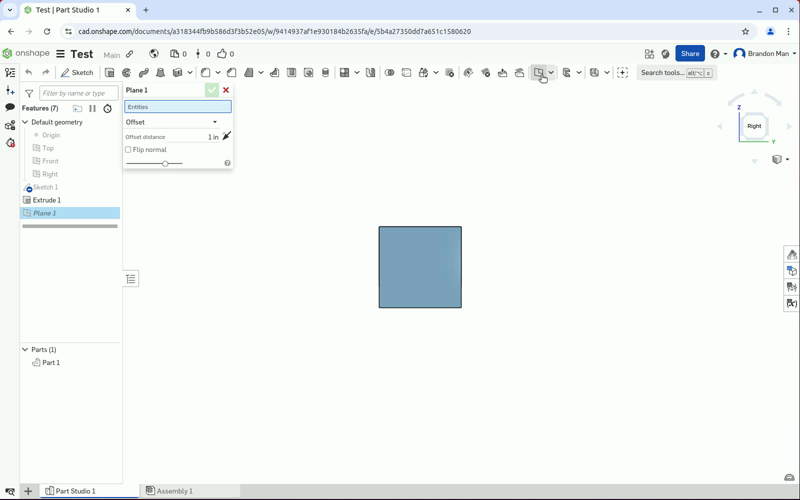
mouse_move(73, 176)
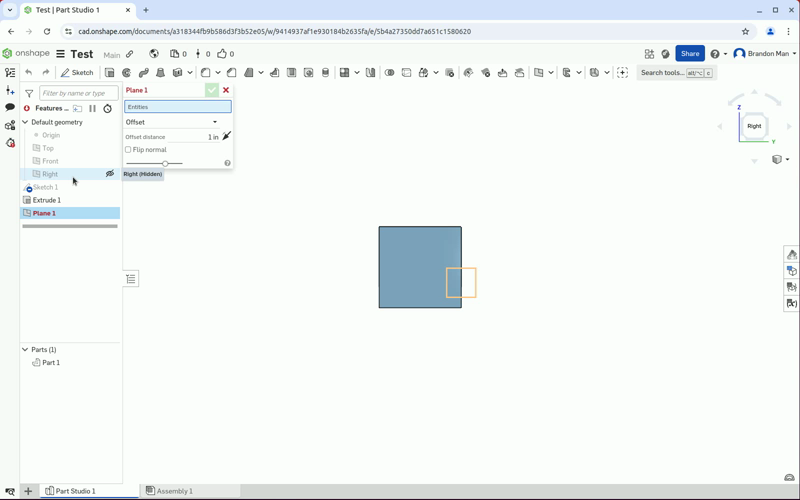
click(73, 176)
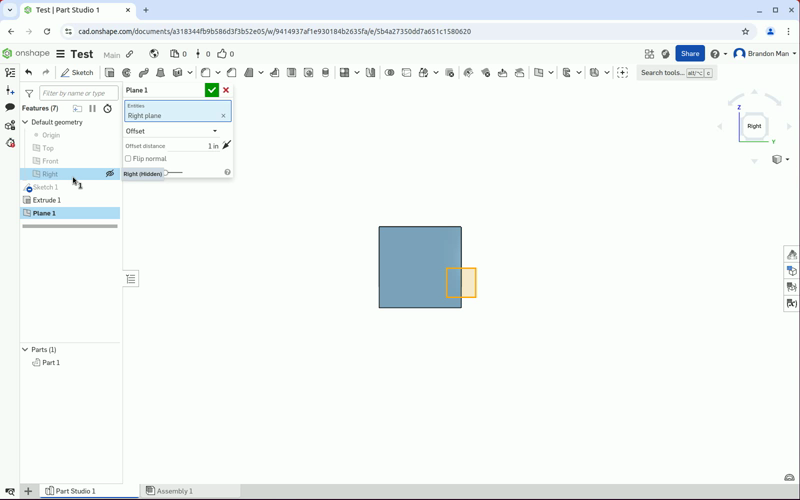
key(tab, 2)
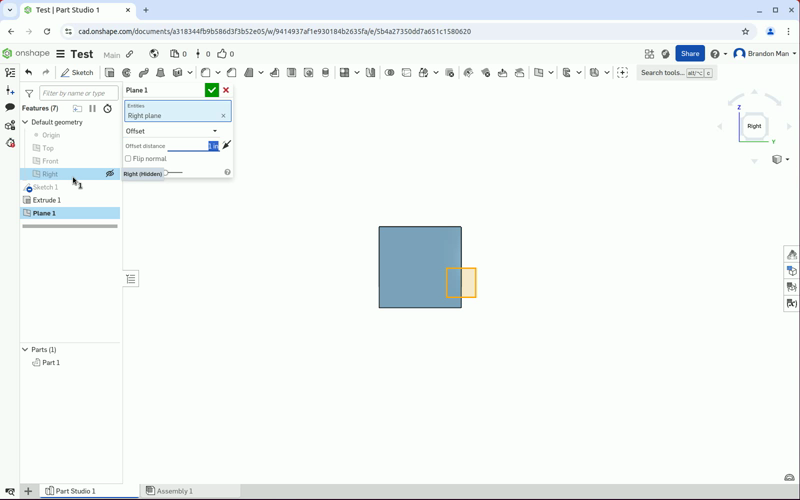
text(6.255)
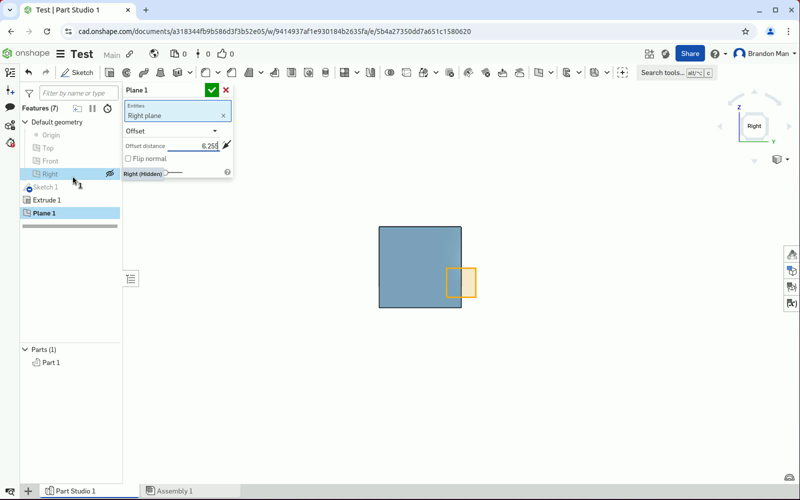
key(enter, 2)
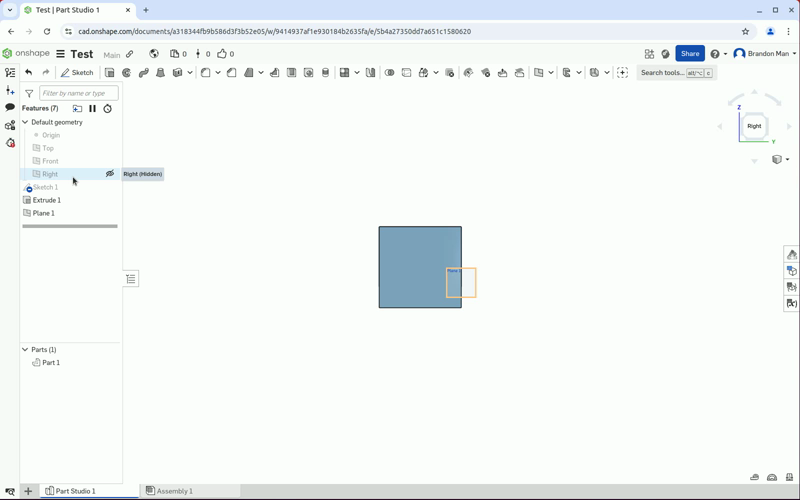
key(shift+s)
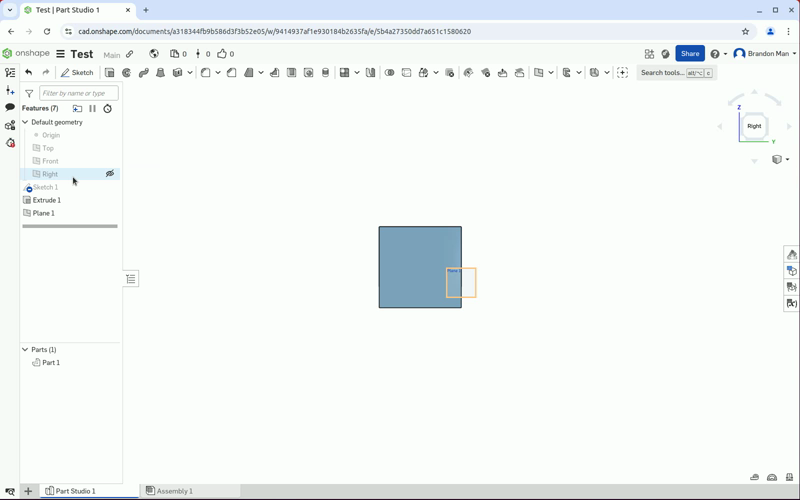
mouse_move(73, 215)
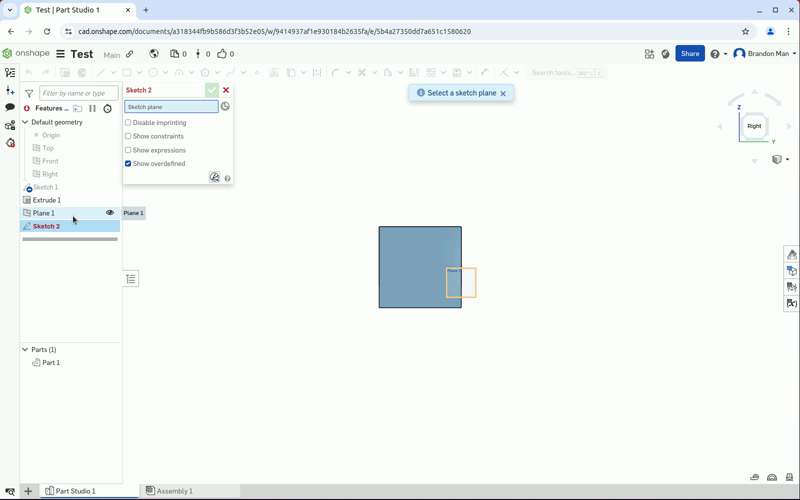
click(73, 215)
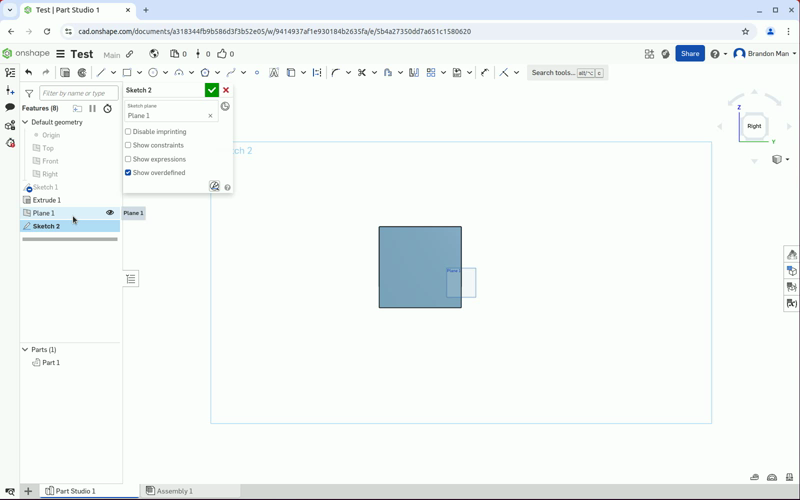
mouse_move(73, 352)
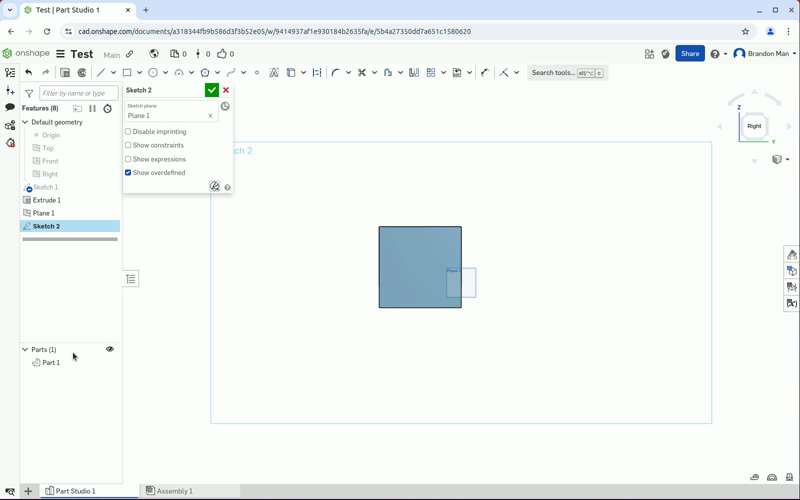
key(y)
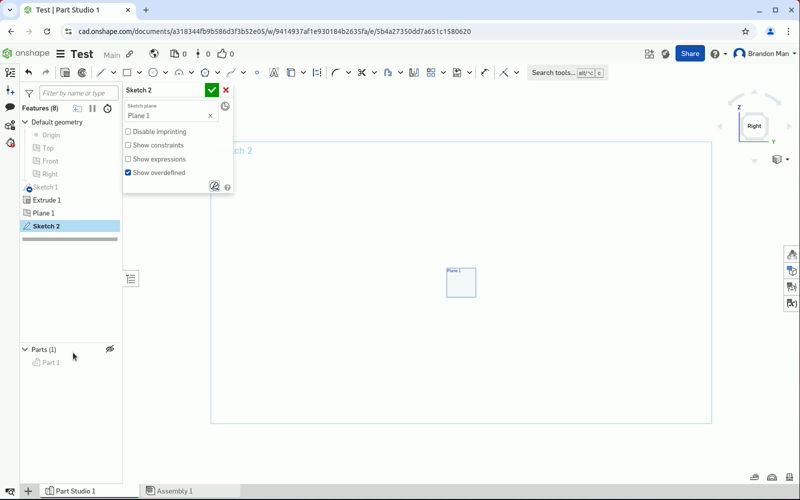
key(l)
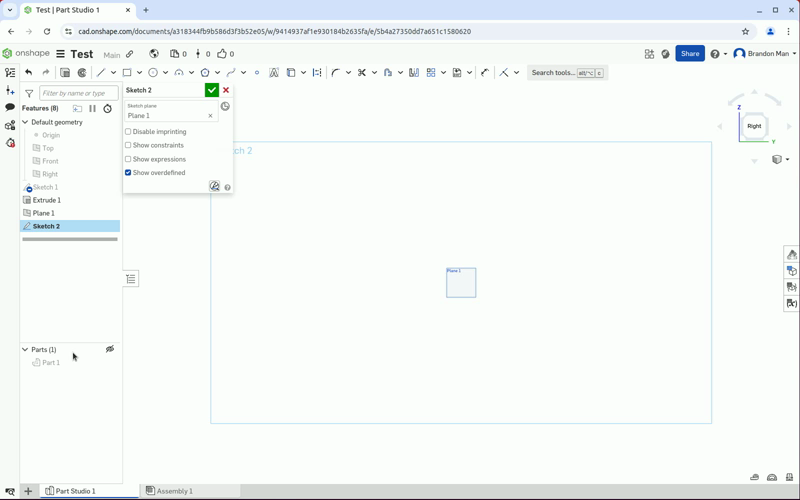
key_down(shift)
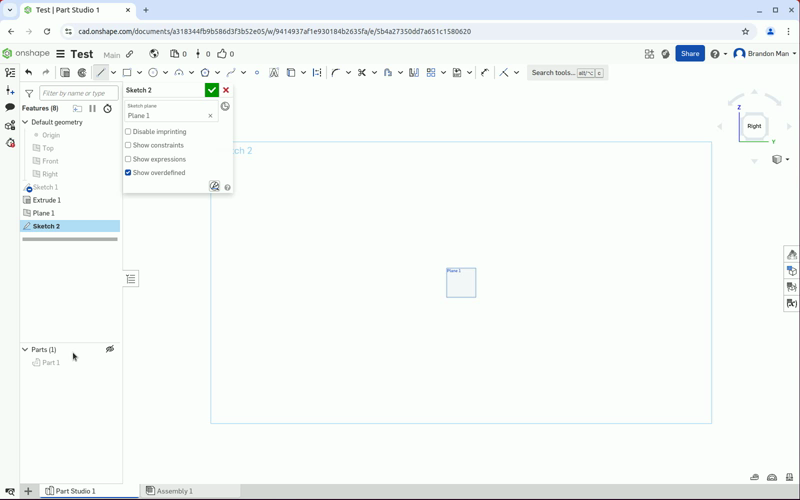
mouse_move(399, 276)
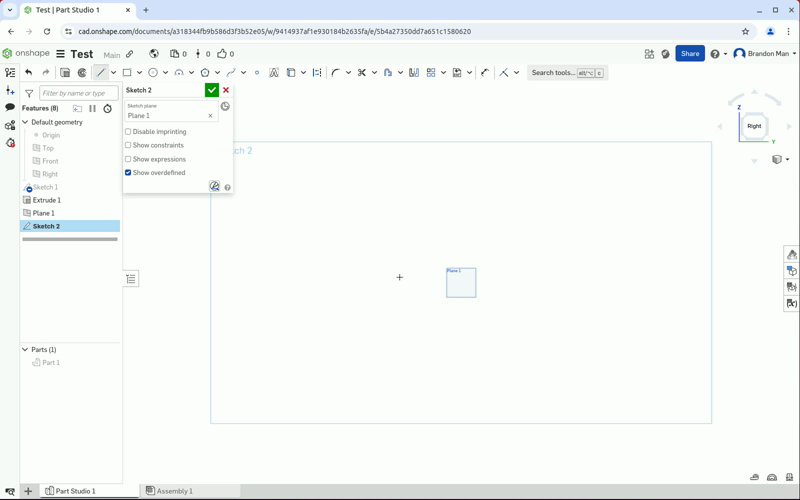
click(399, 276)
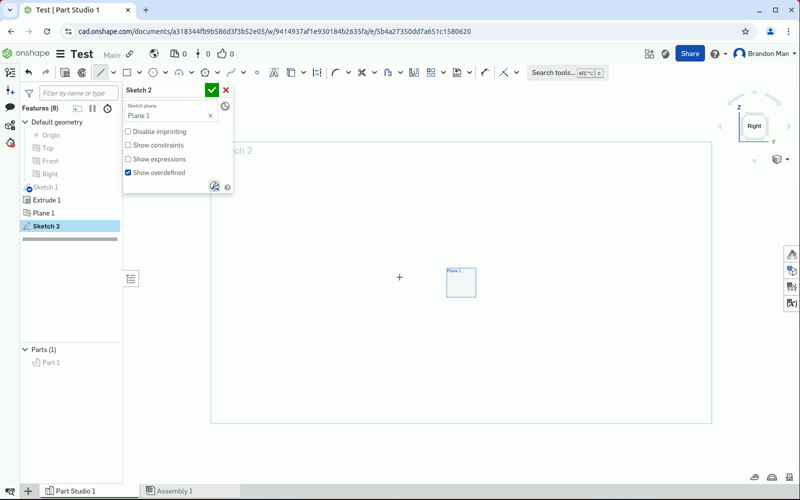
key_up(shift)
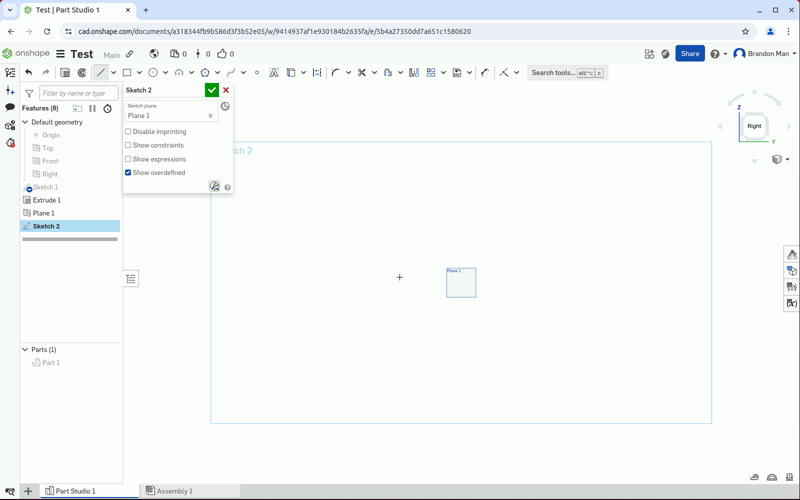
key_down(shift)
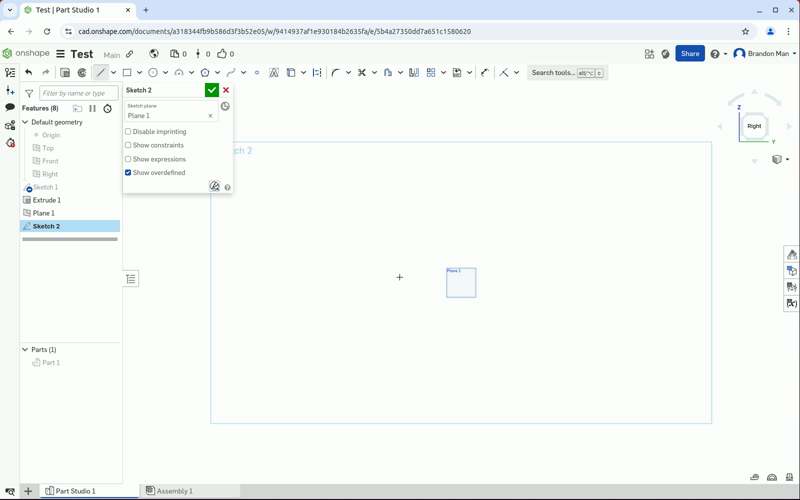
mouse_move(429, 276)
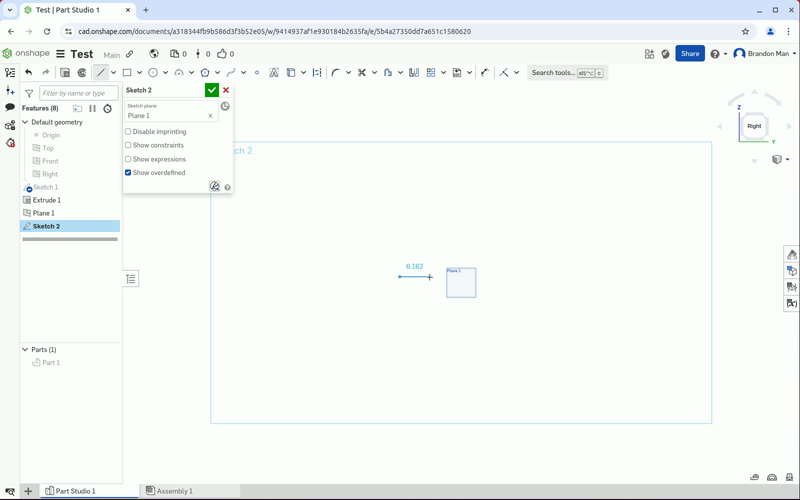
mouse_move(441, 276)
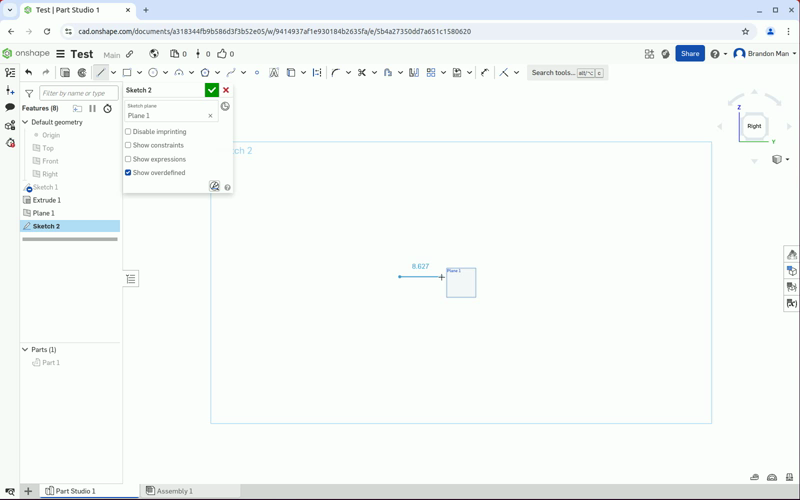
click(441, 276)
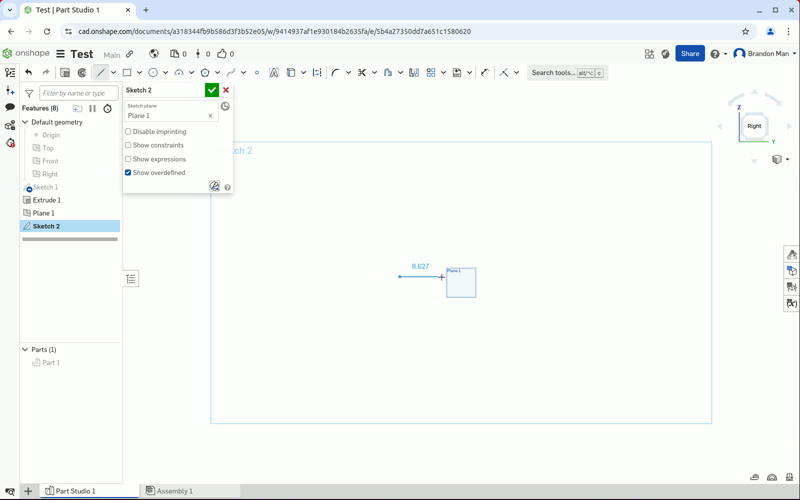
key_up(shift)
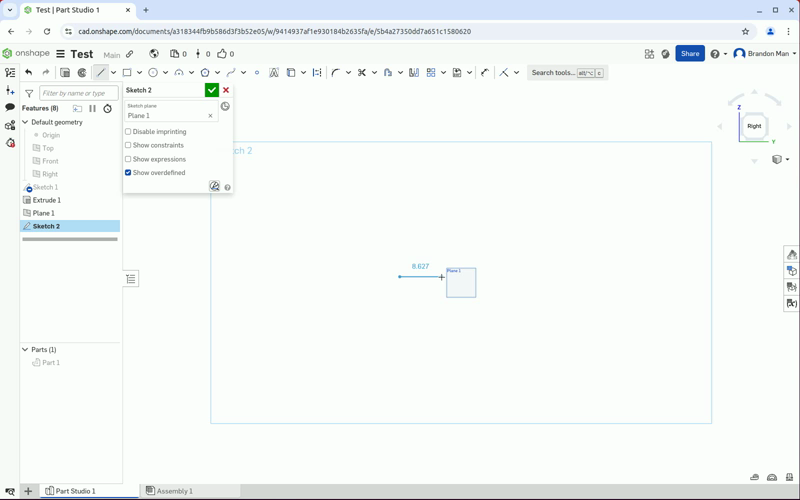
key_down(shift)
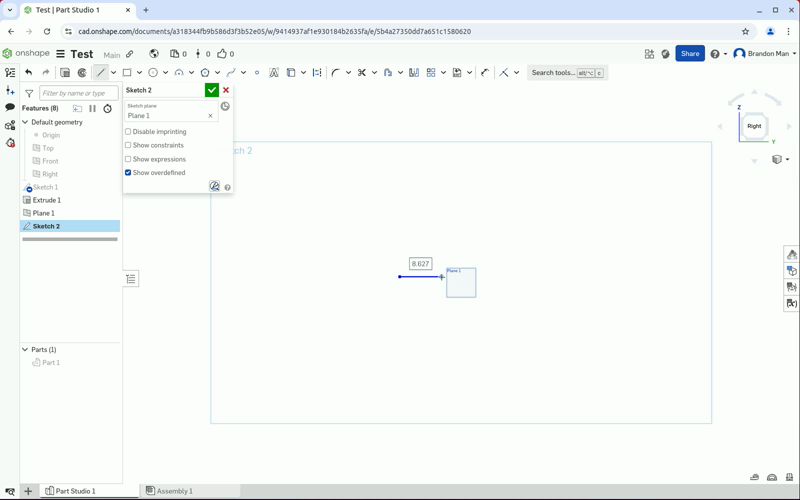
mouse_move(471, 276)
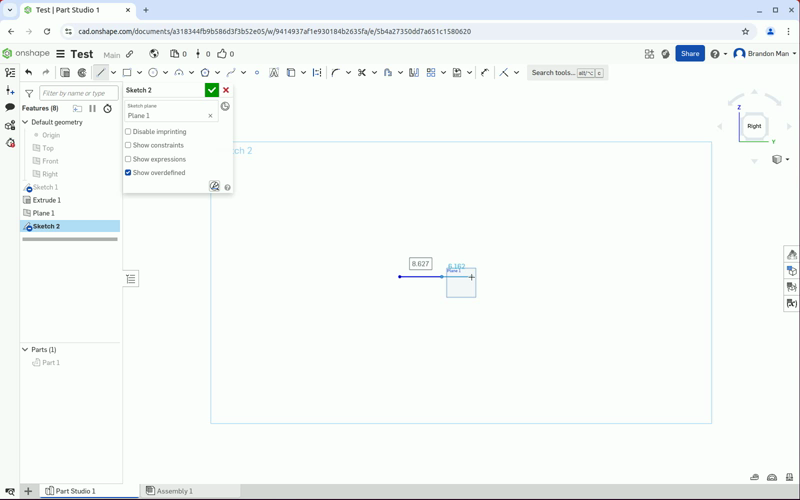
mouse_move(441, 235)
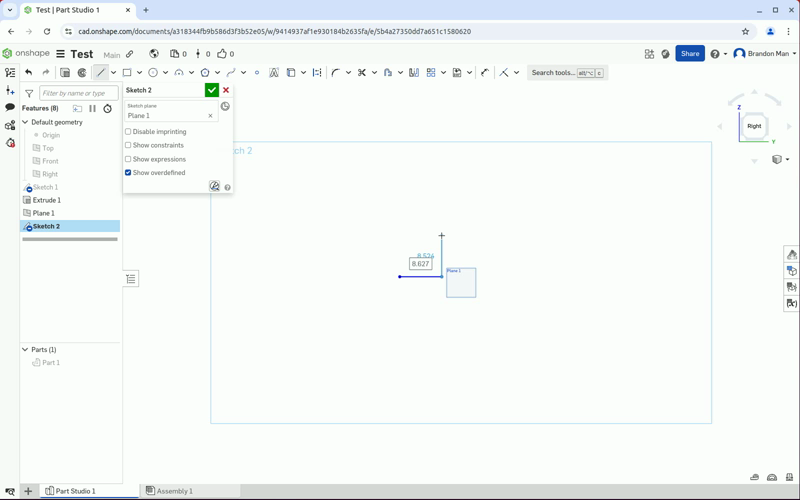
click(441, 235)
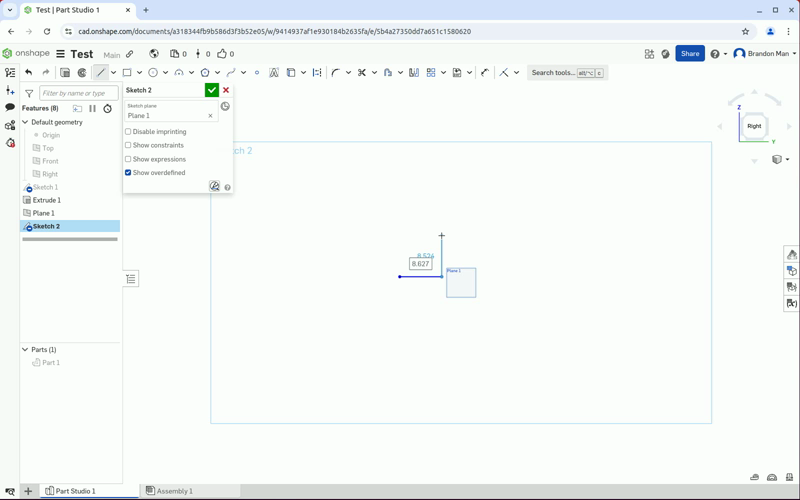
key_up(shift)
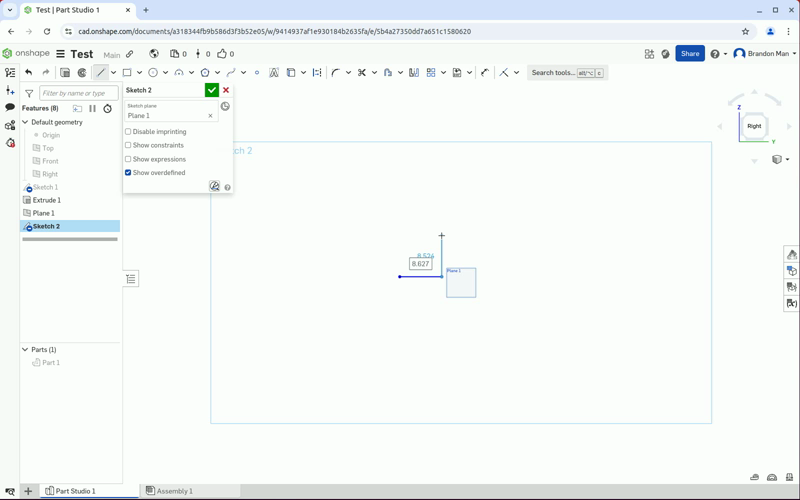
key_down(shift)
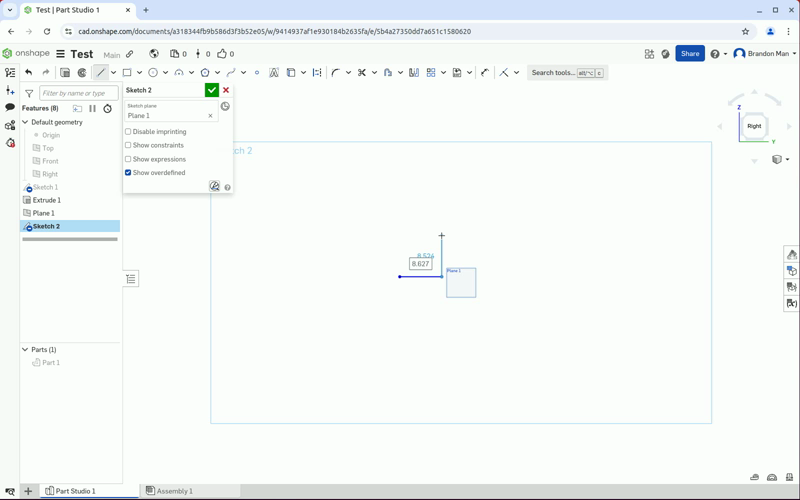
mouse_move(471, 235)
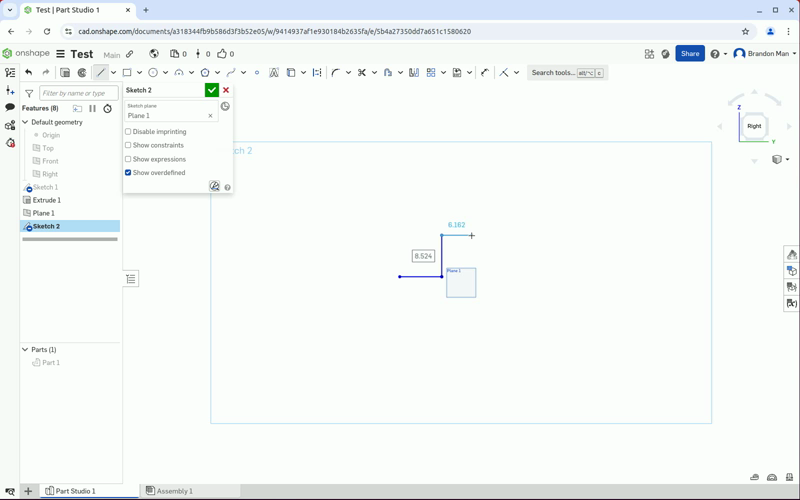
mouse_move(399, 235)
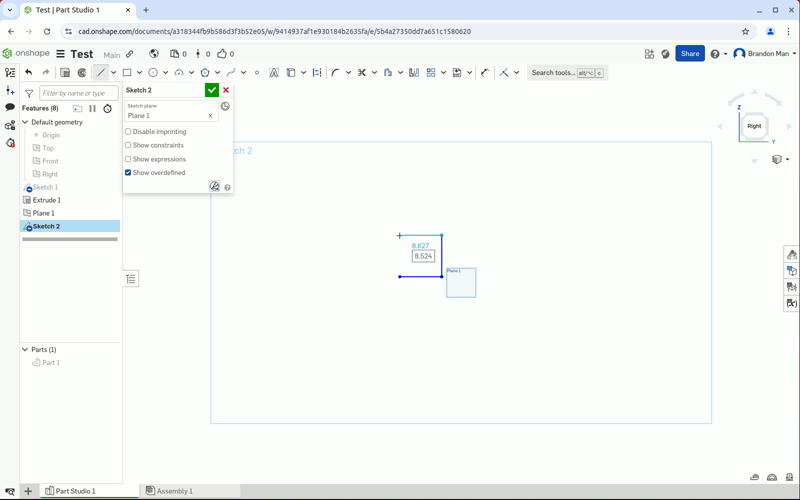
click(399, 235)
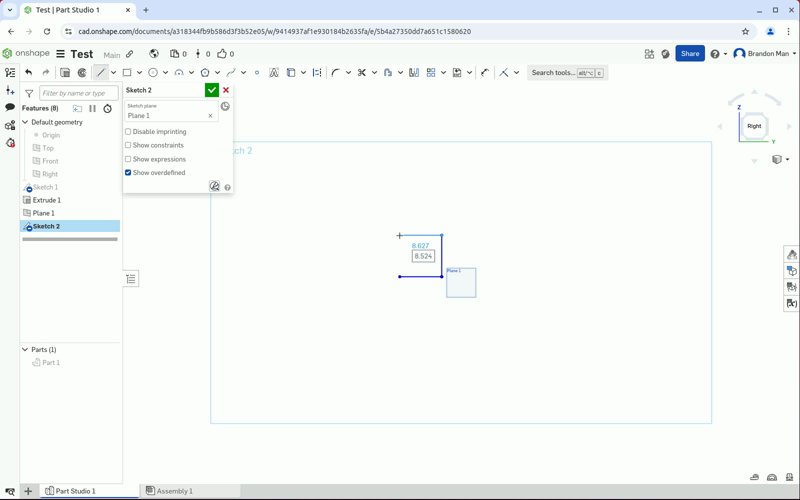
key_up(shift)
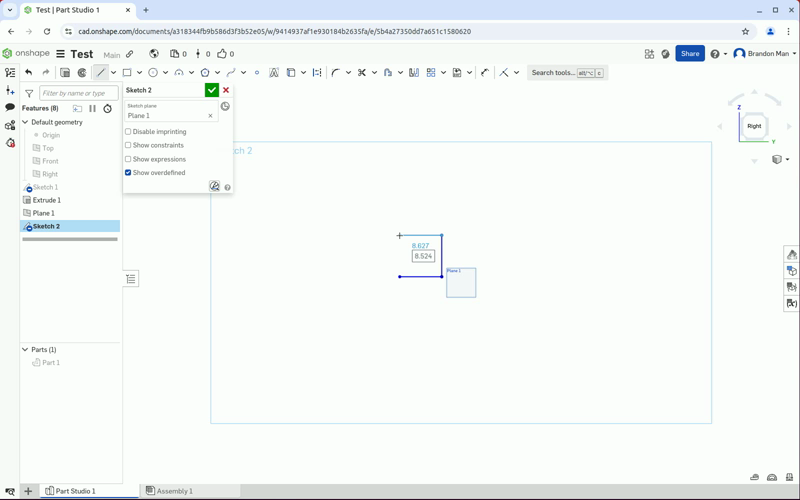
mouse_move(429, 235)
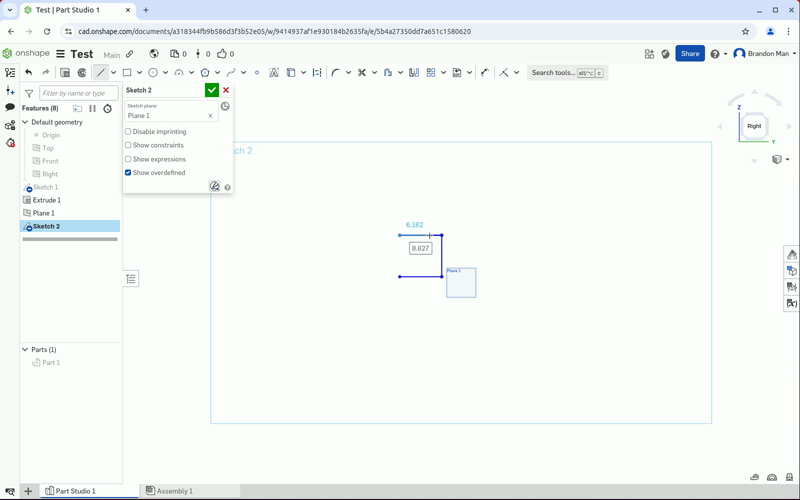
key_down(shift)
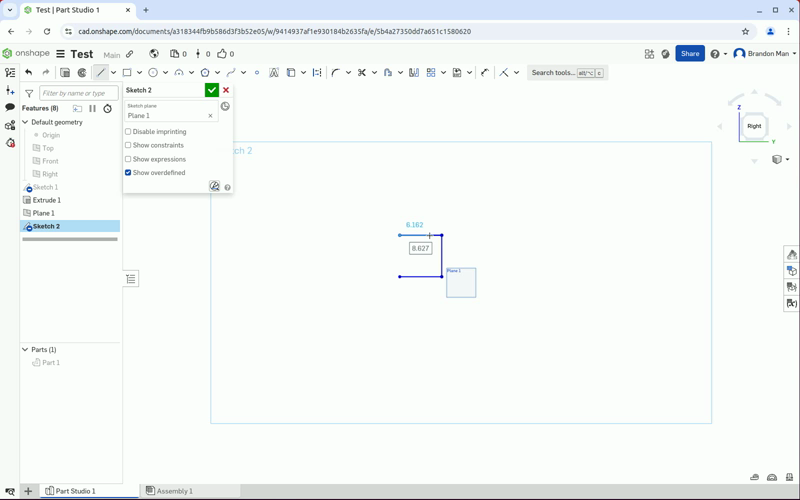
mouse_move(399, 276)
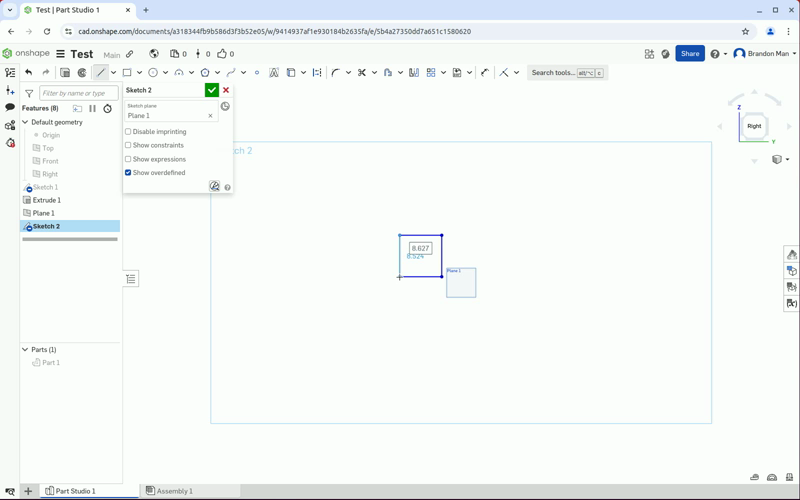
key_up(shift)
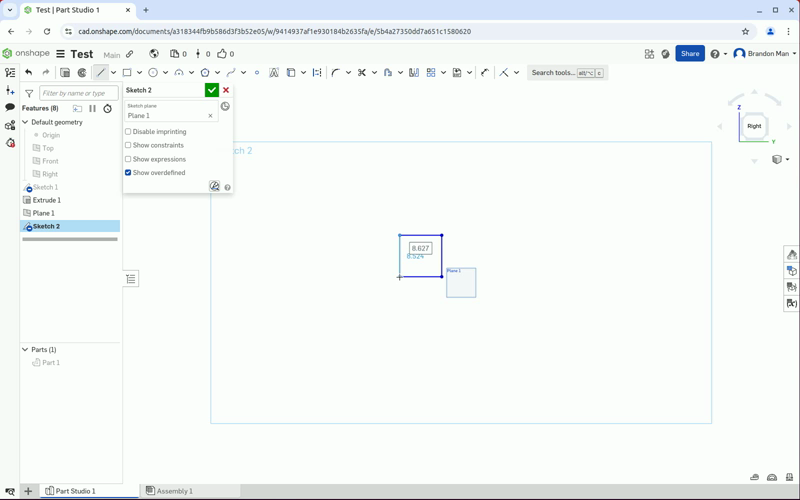
click(399, 276)
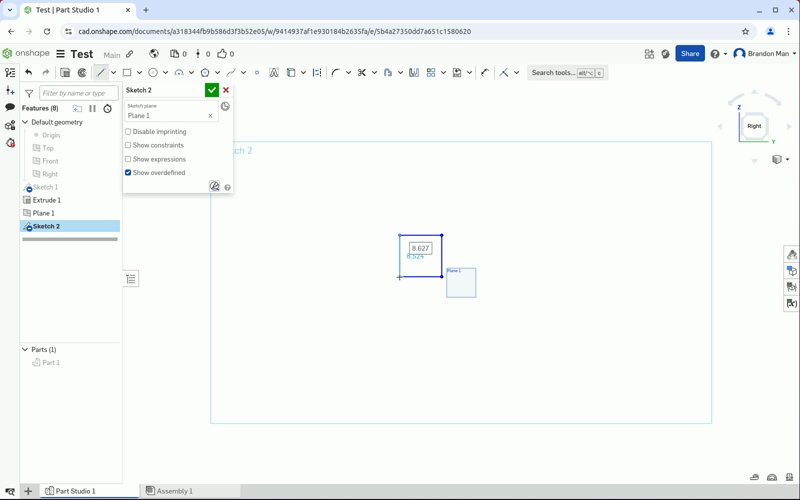
key(esc)
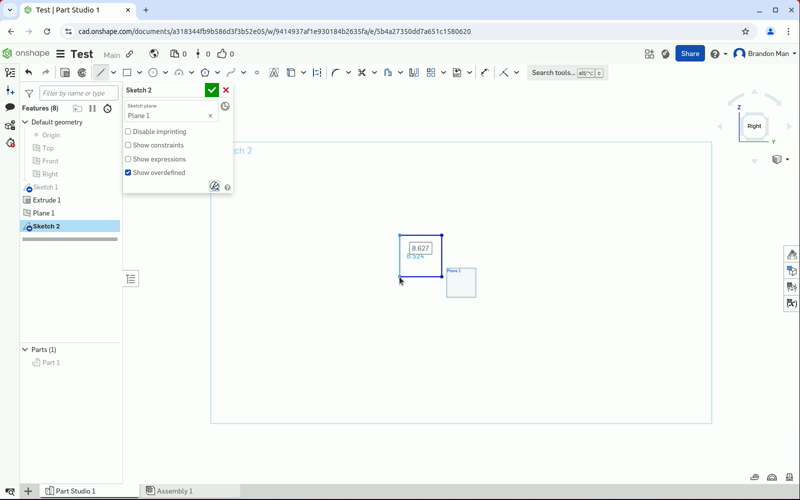
mouse_move(425, 240)
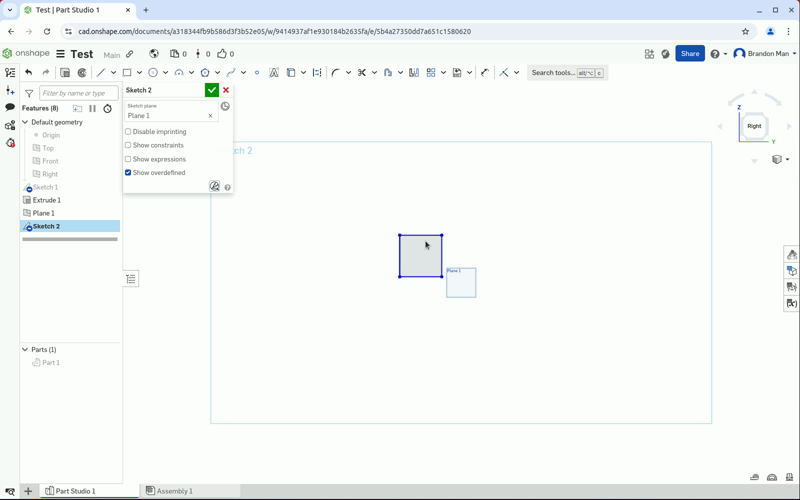
scroll(6)
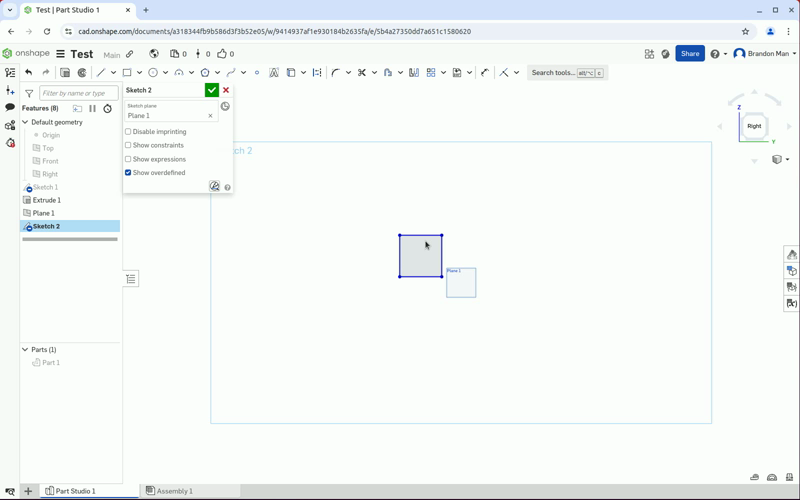
scroll(6)
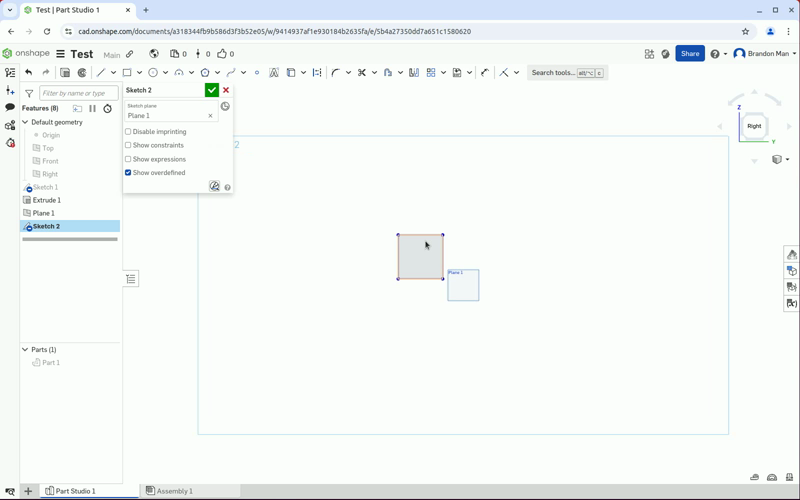
scroll(6)
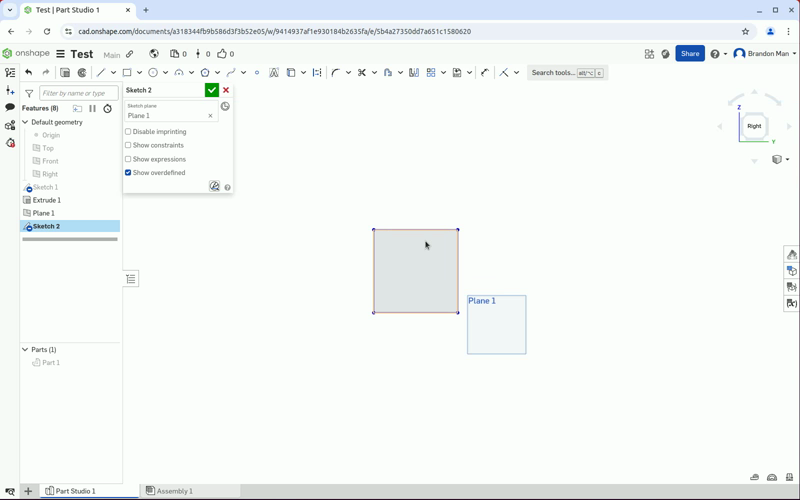
scroll(6)
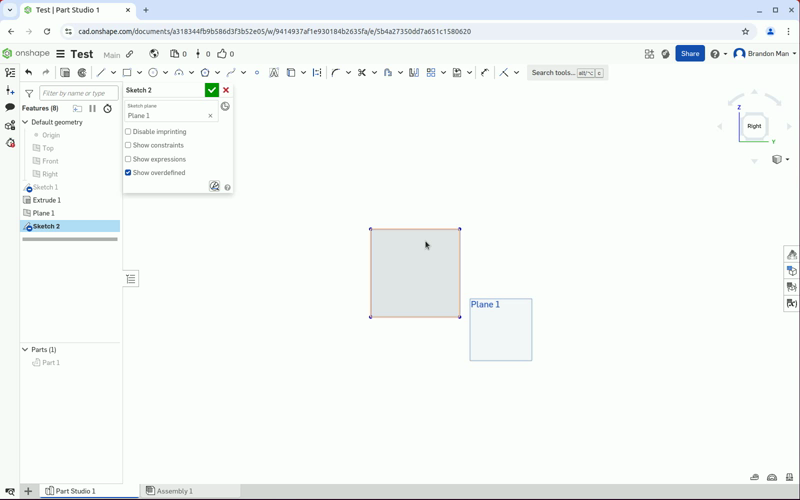
scroll(6)
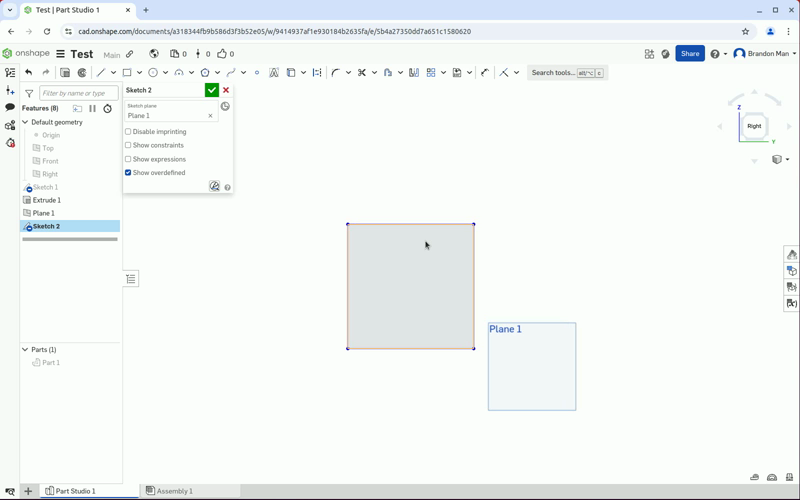
scroll(6)
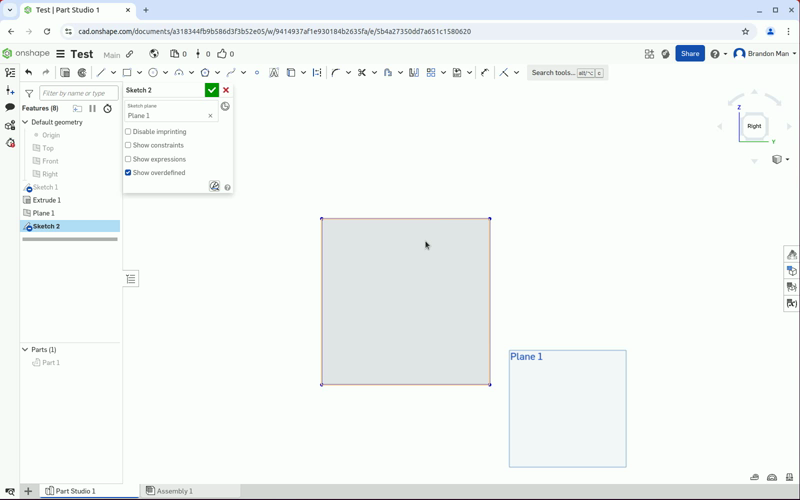
scroll(6)
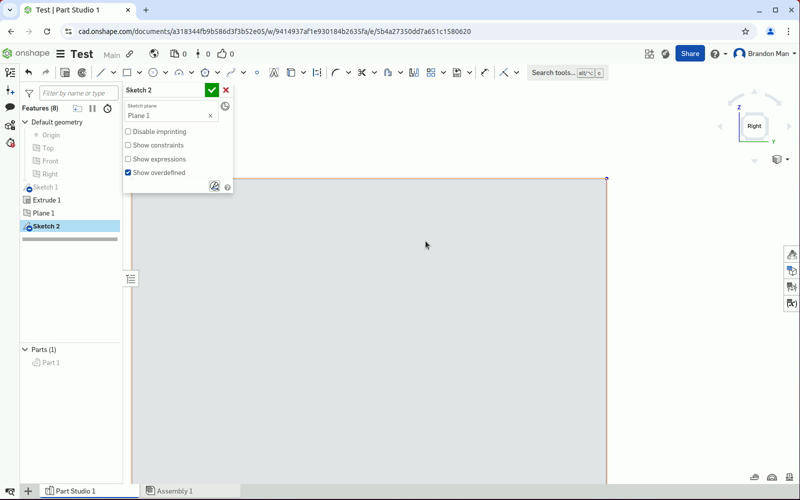
click(425, 240)
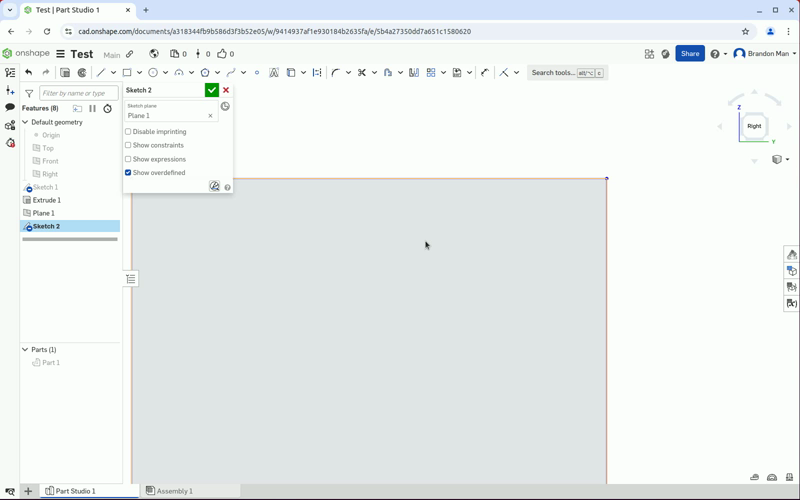
scroll(-6)
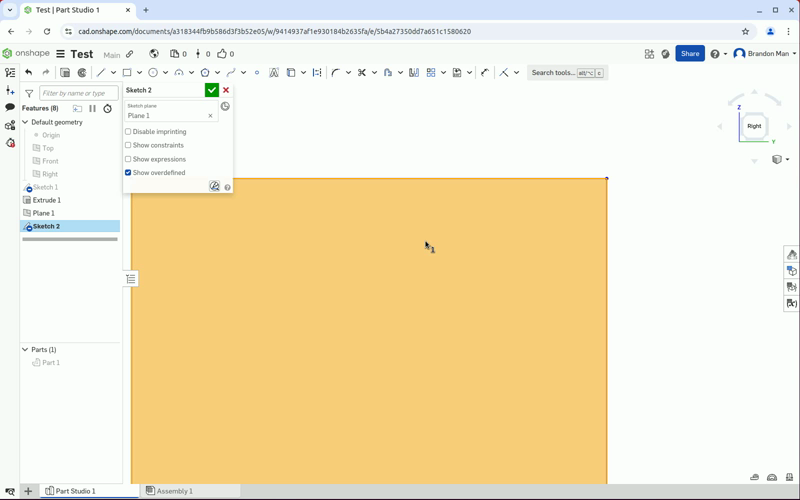
scroll(-6)
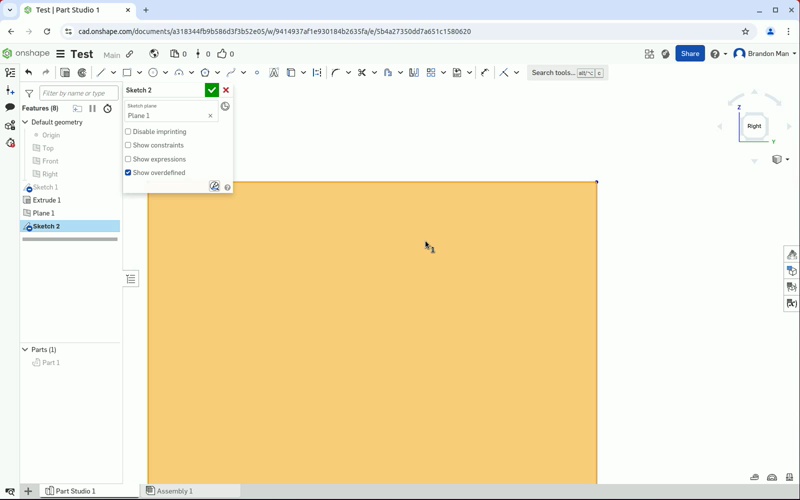
scroll(-6)
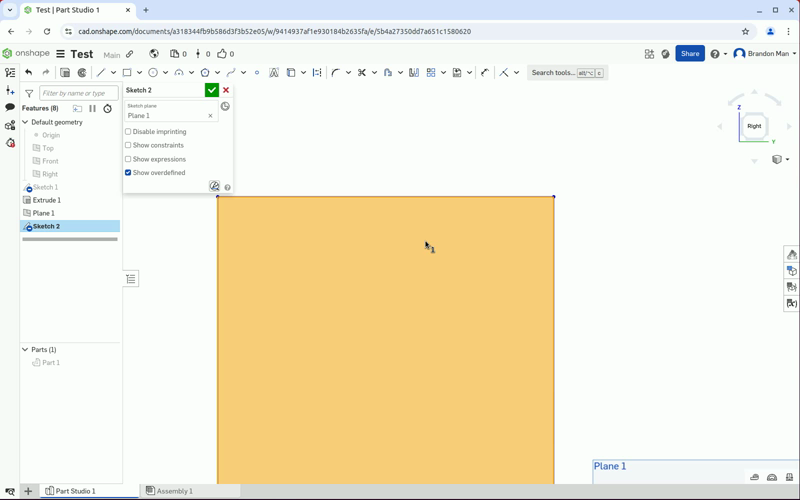
scroll(-6)
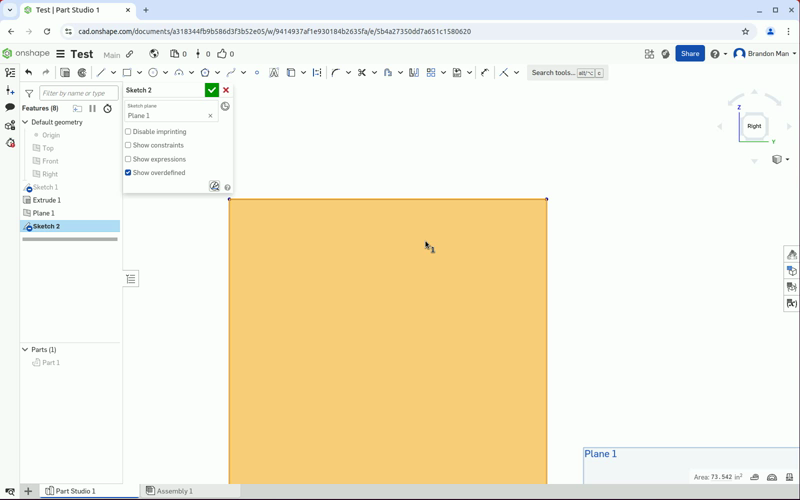
scroll(-6)
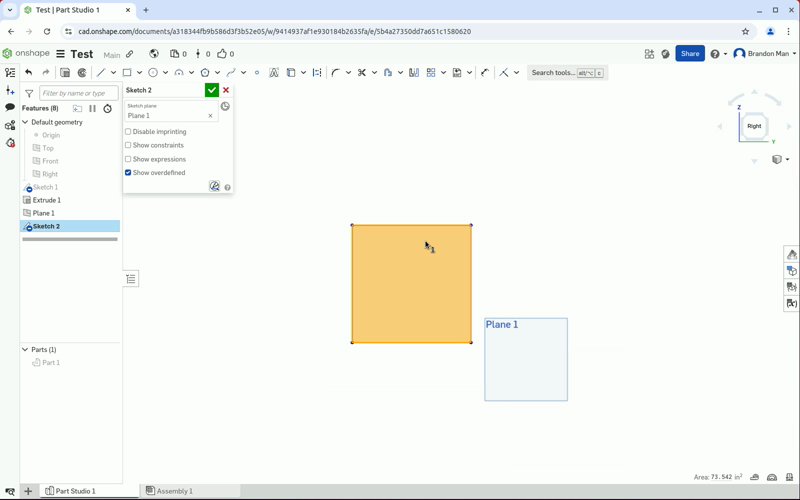
scroll(-6)
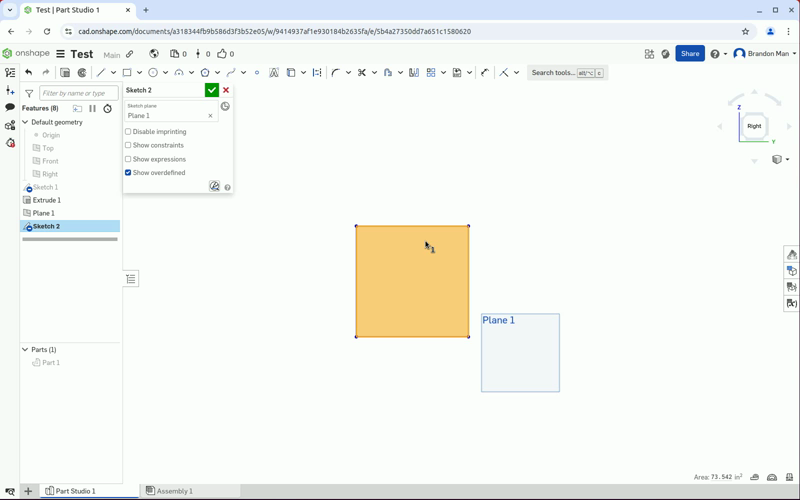
scroll(-6)
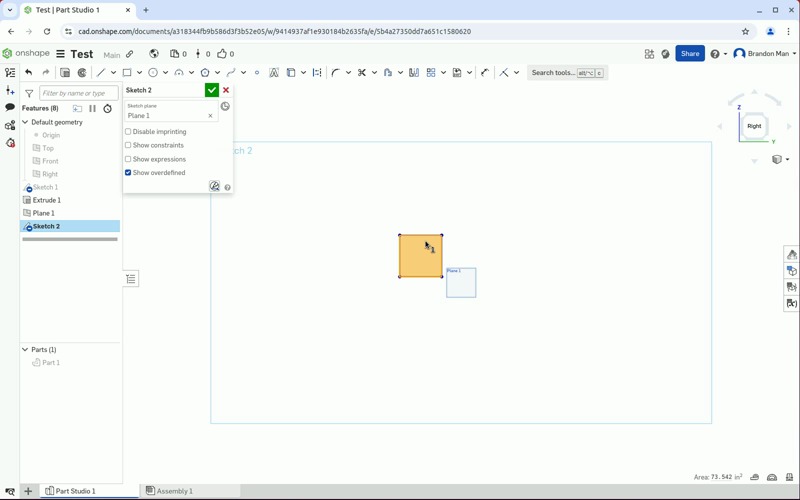
mouse_move(73, 352)
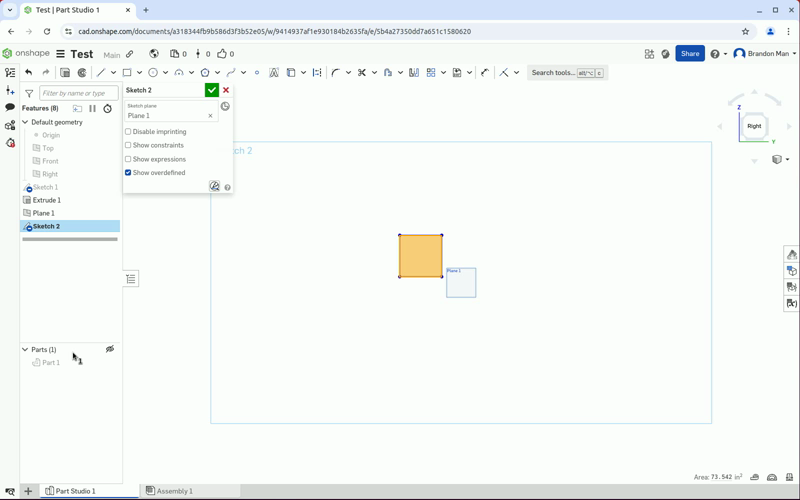
key(shift+y)
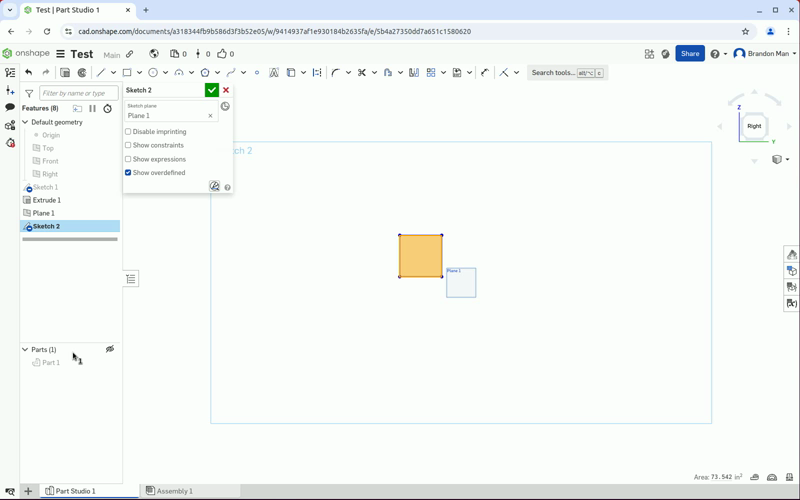
key(shift+e)
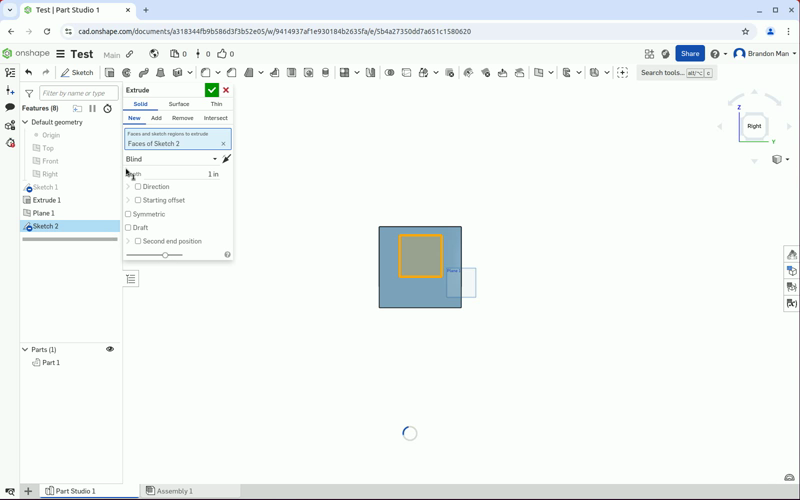
mouse_move(143, 106)
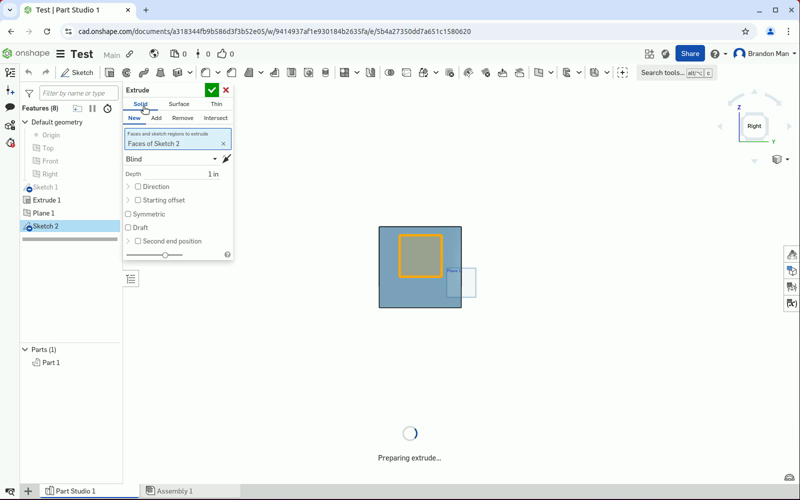
click(143, 106)
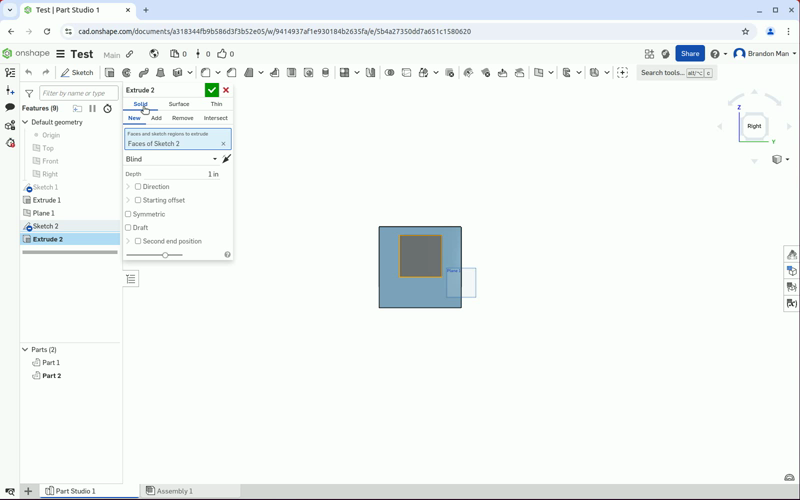
mouse_move(186, 120)
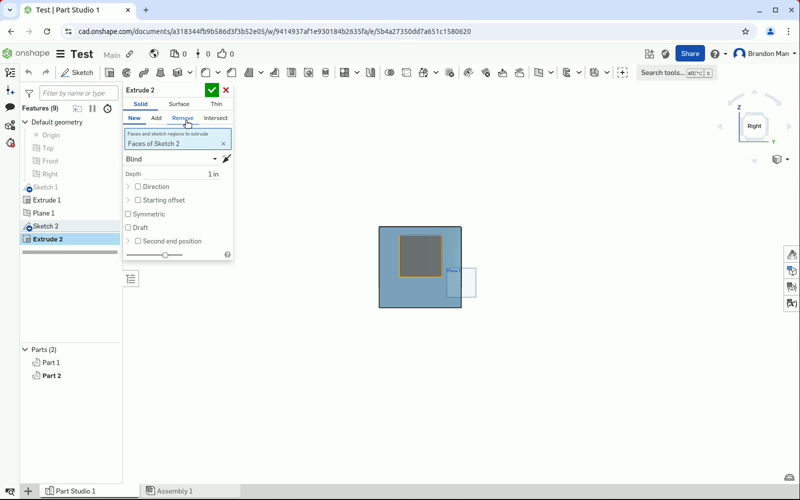
click(186, 120)
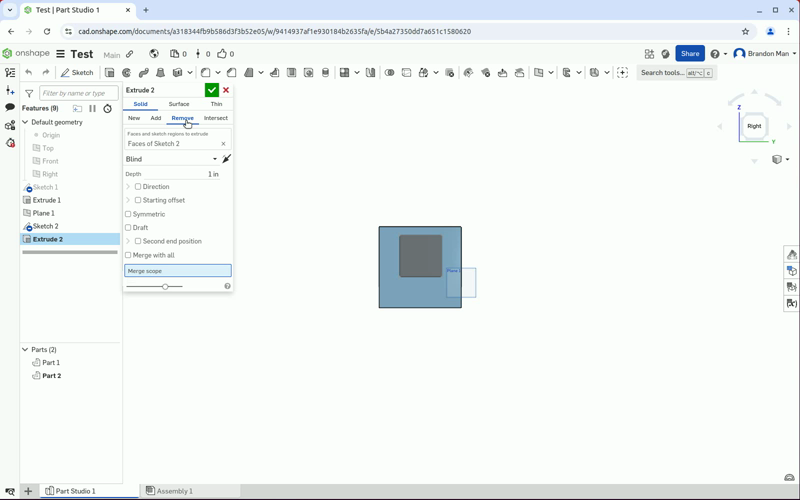
key(tab, 4)
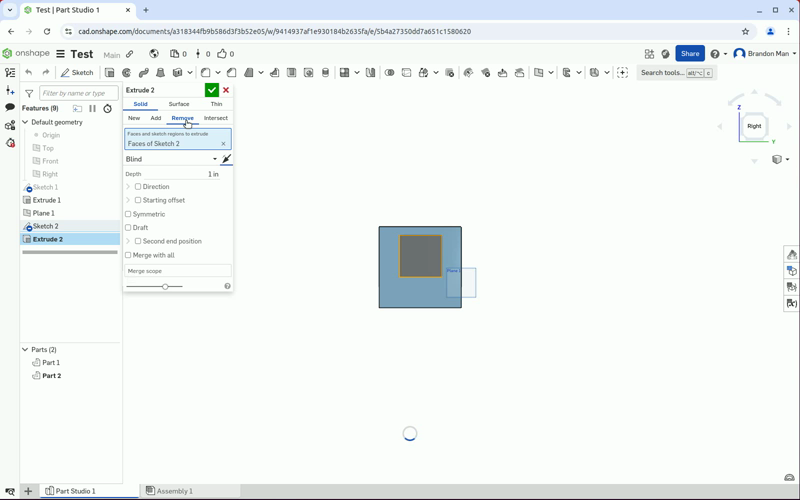
text(29.367)
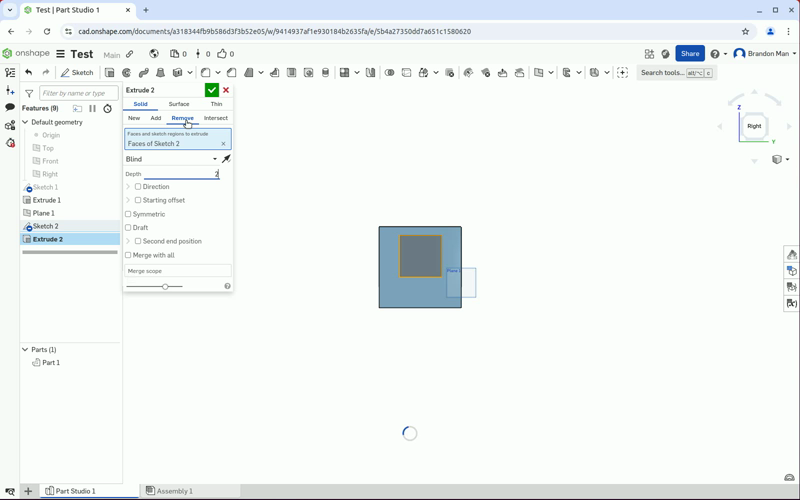
key(tab, 6)
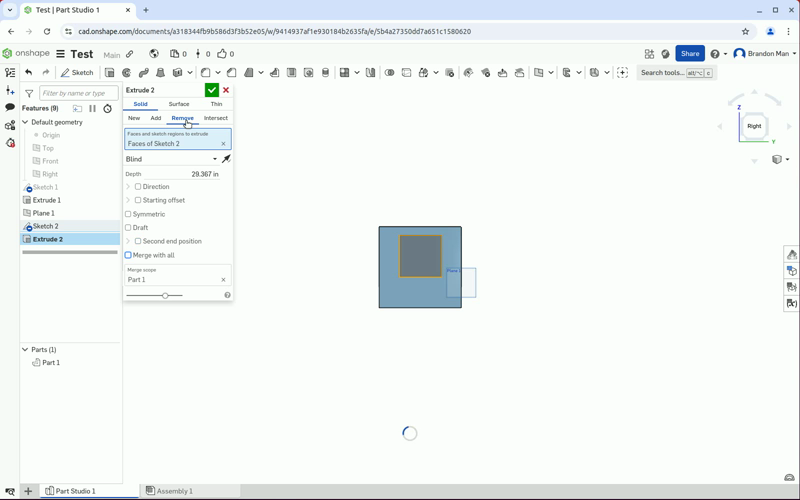
key(space)
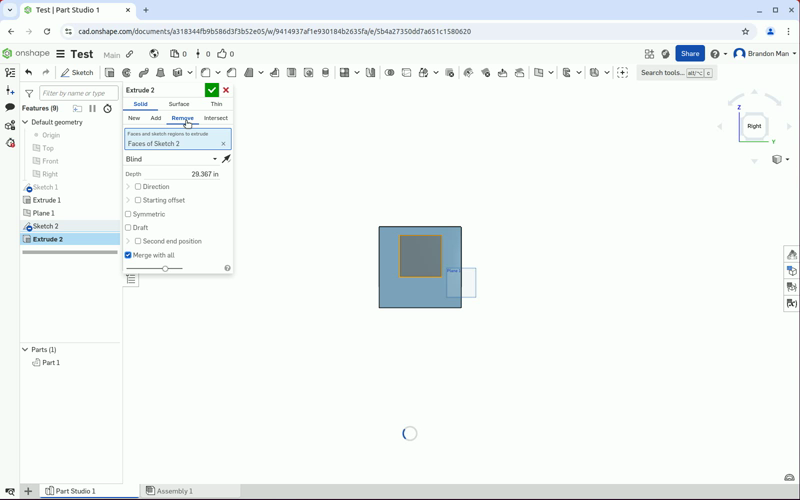
key(enter)
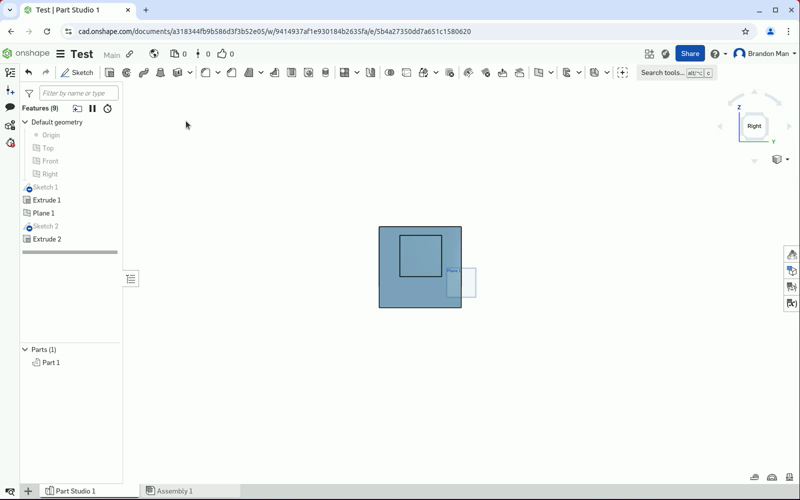
key(shift+h)
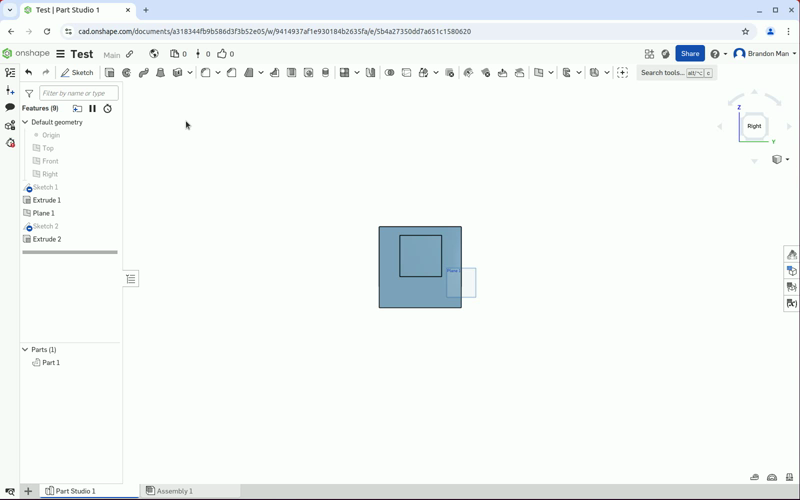
key(shift+h)
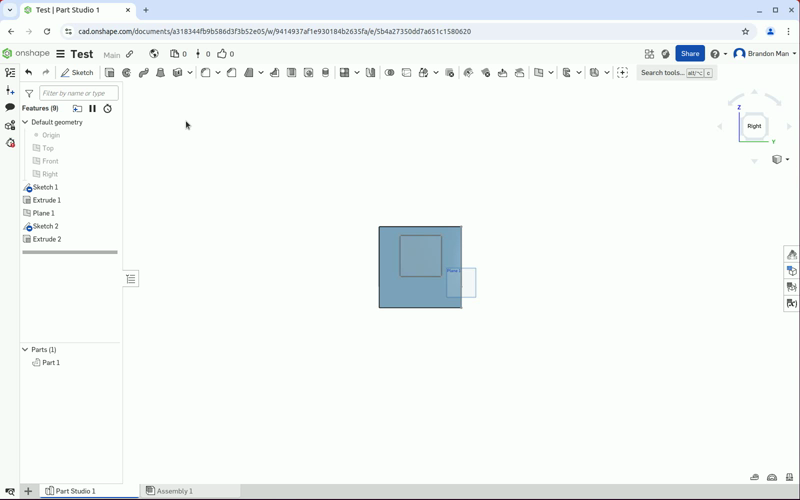
key(shift+7)
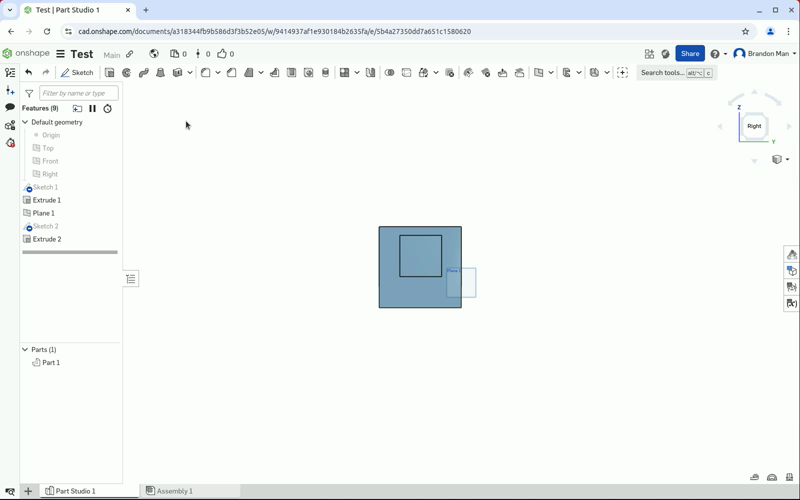
key(right, 2)
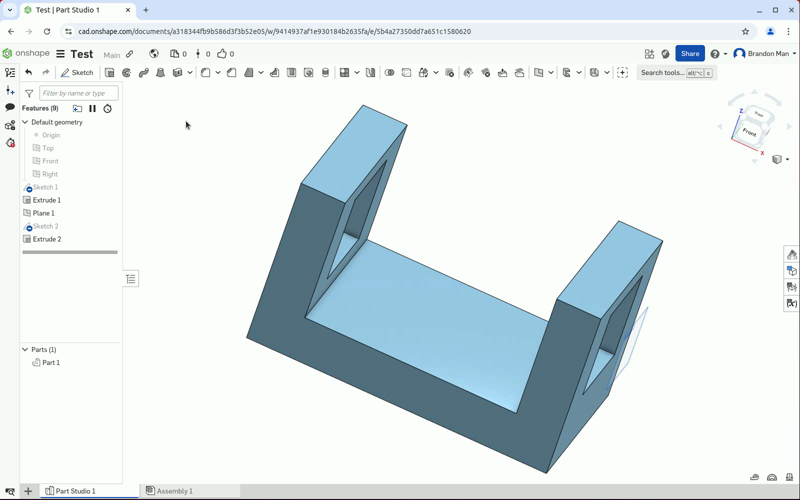
key(down, 2)
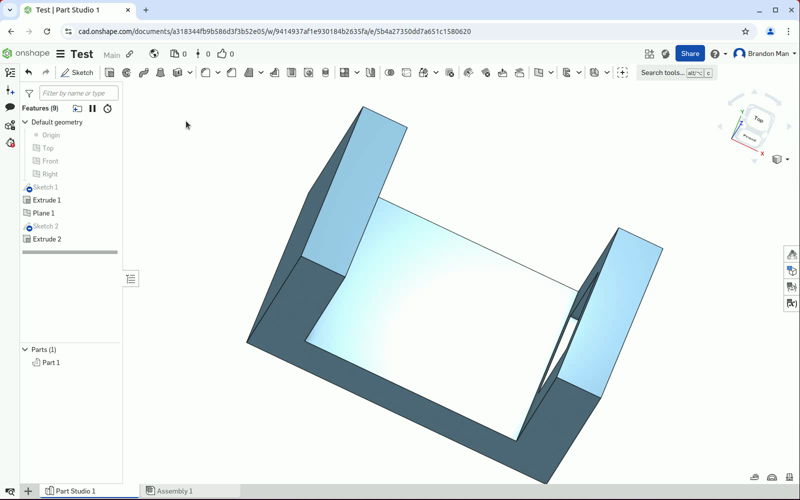
key(up, 2)
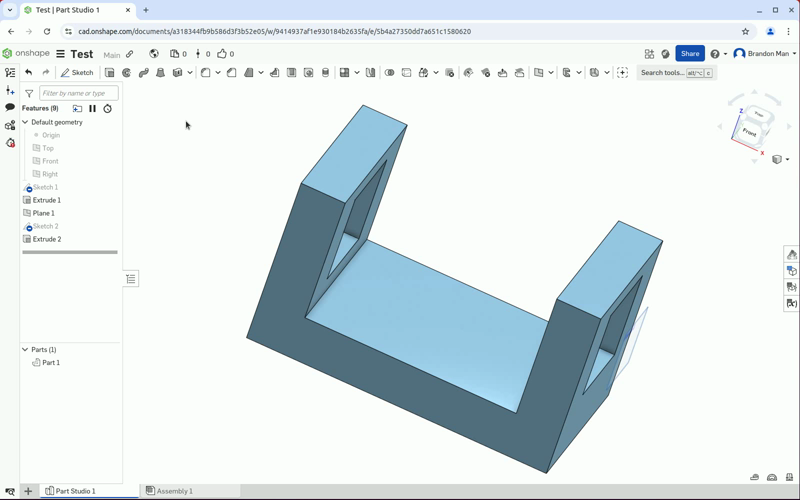
key(left, 2)
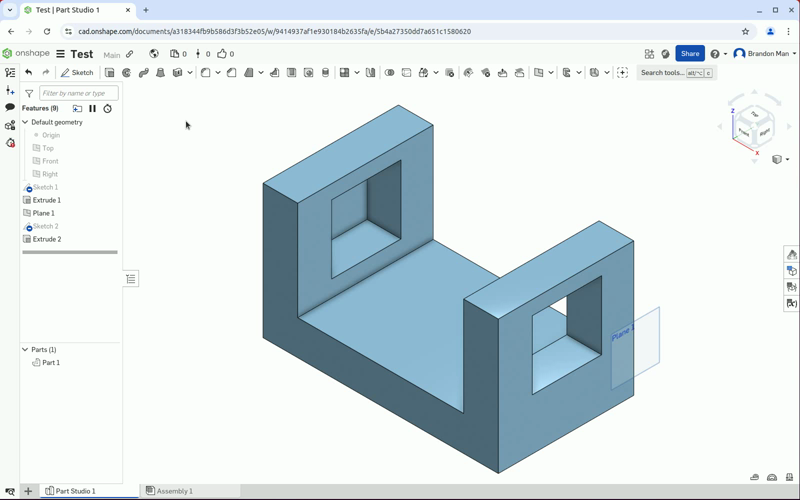
mouse_move(73, 189)
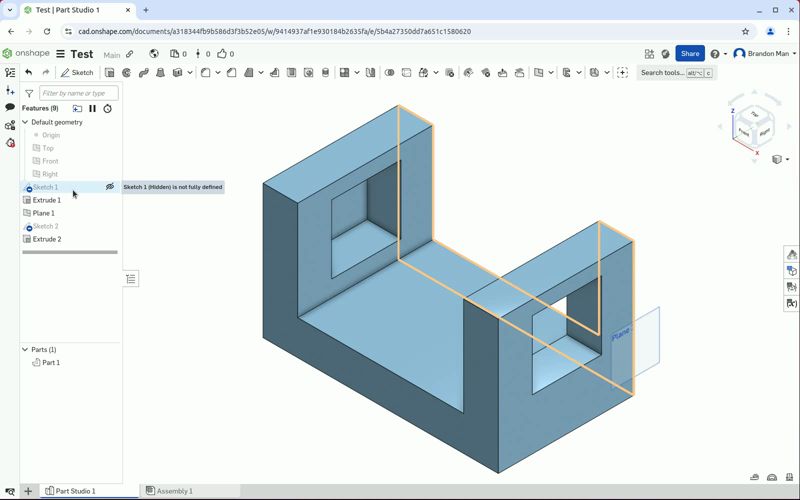
click(73, 189)